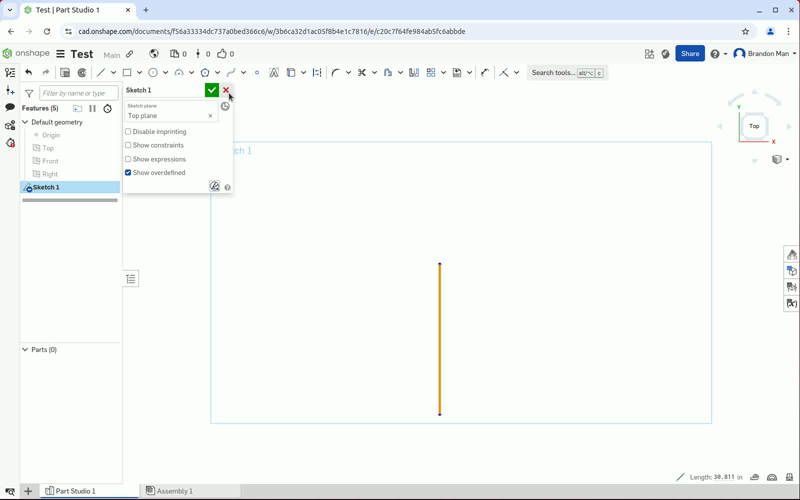
key(shift+h)
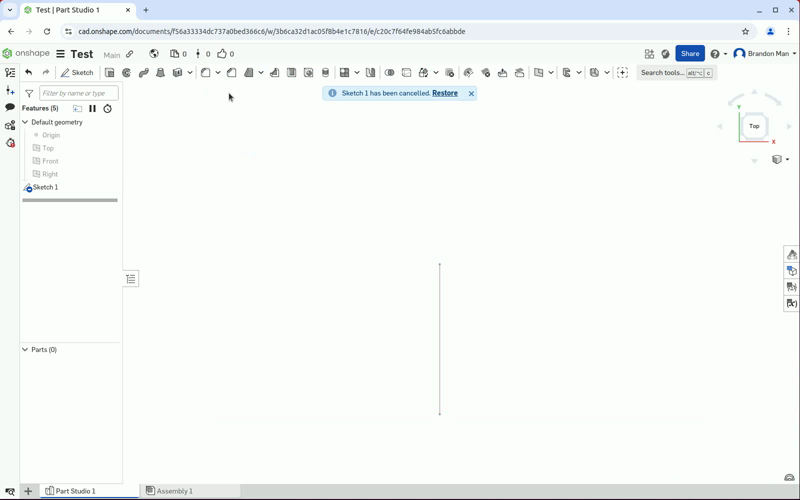
key(shift+s)
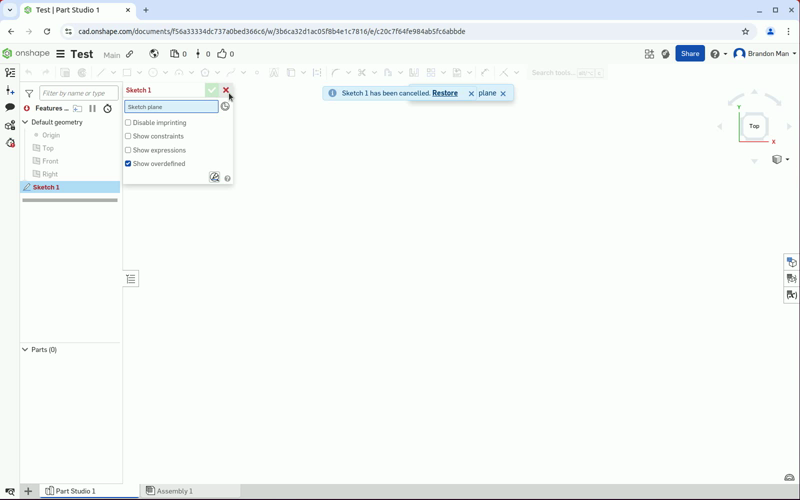
mouse_move(73, 150)
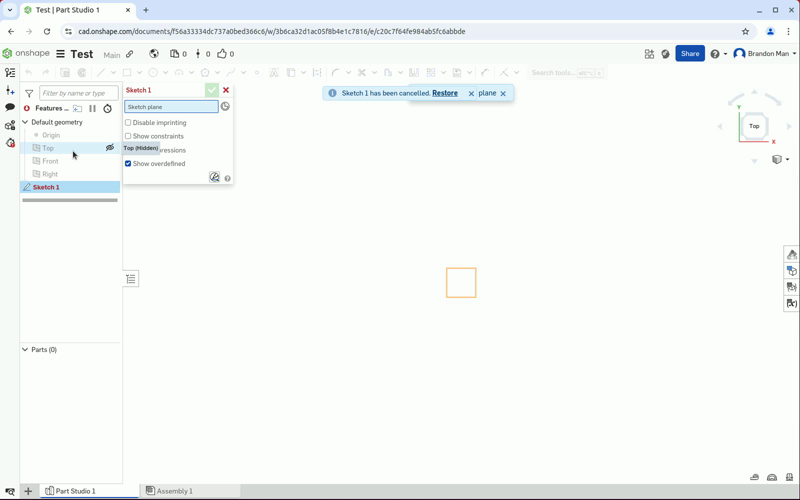
click(73, 150)
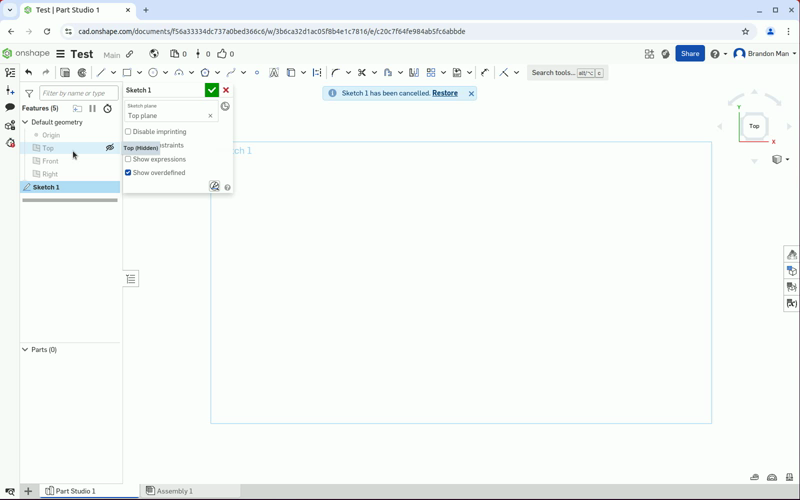
mouse_move(73, 352)
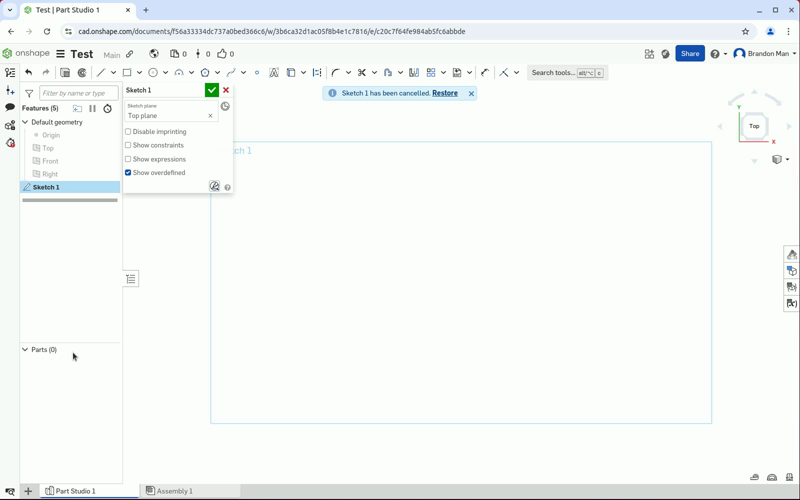
key(y)
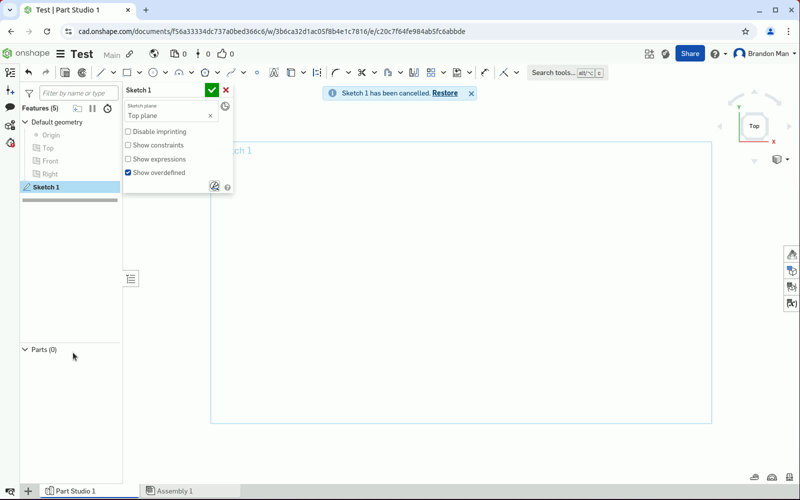
key(c)
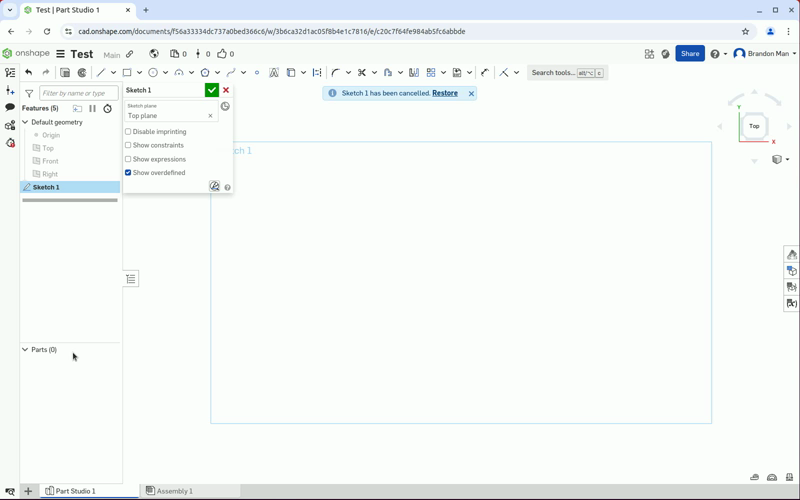
key_down(shift)
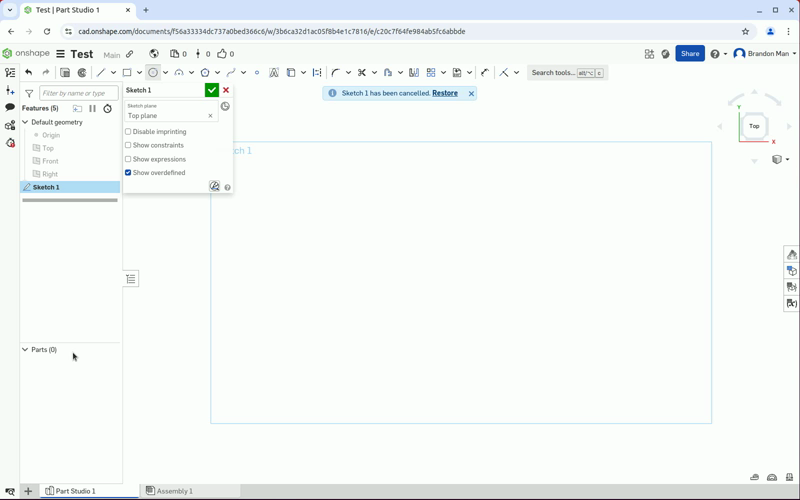
mouse_move(461, 282)
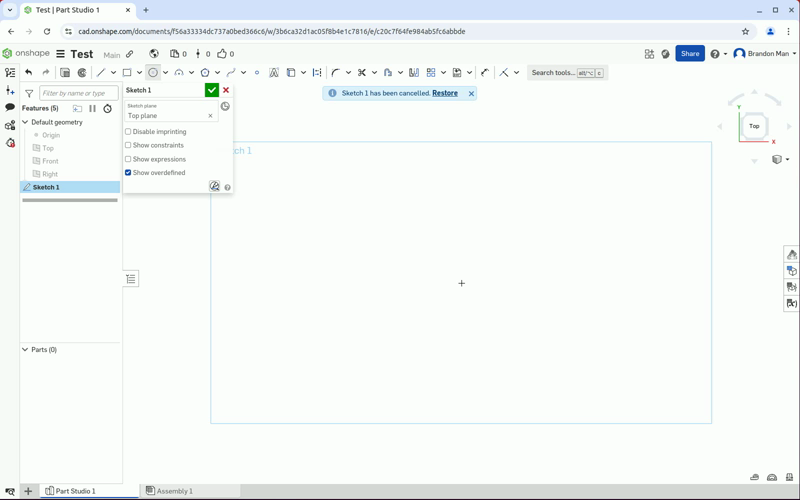
click(461, 282)
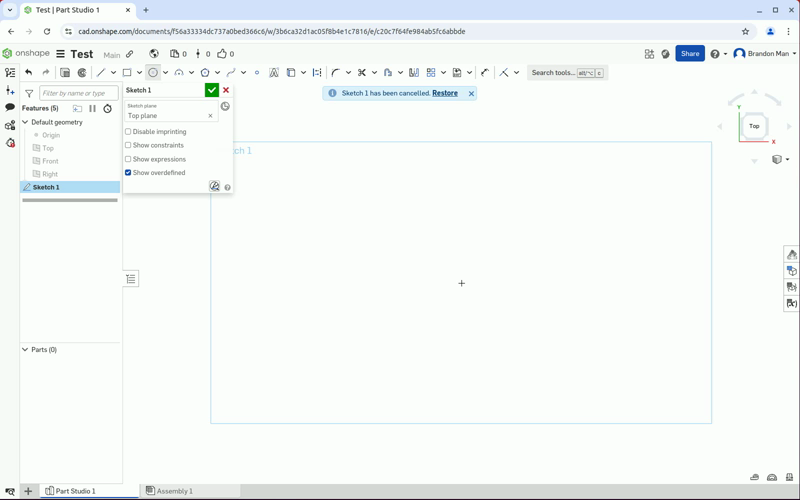
key_up(shift)
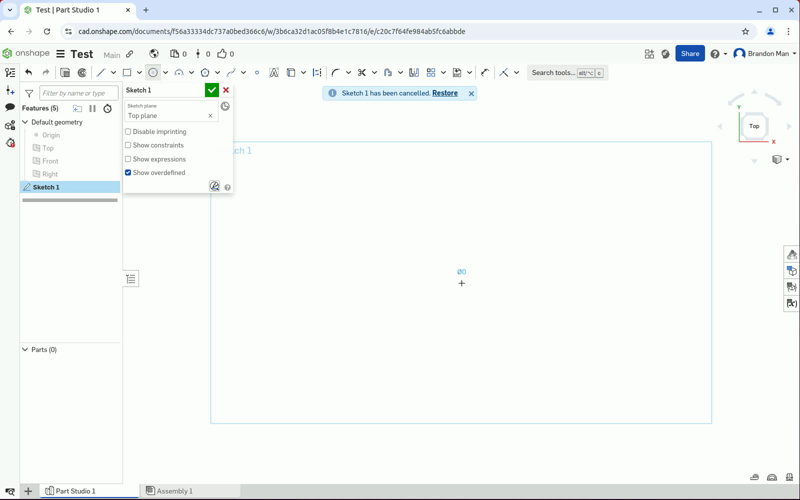
mouse_move(511, 282)
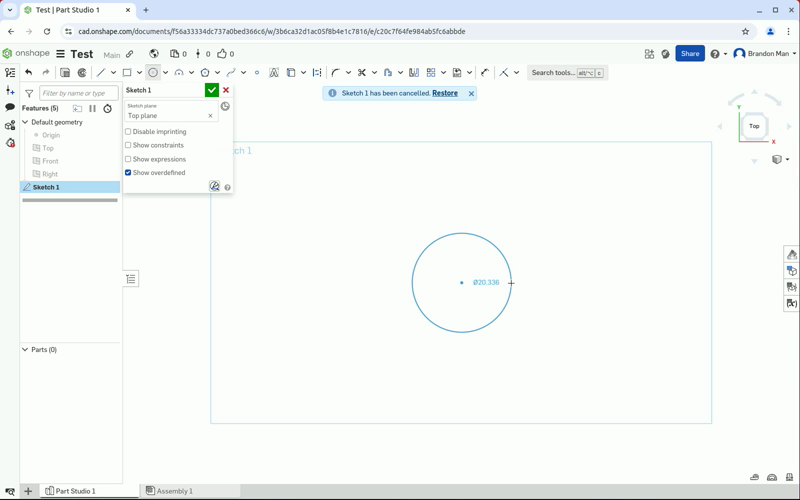
click(511, 282)
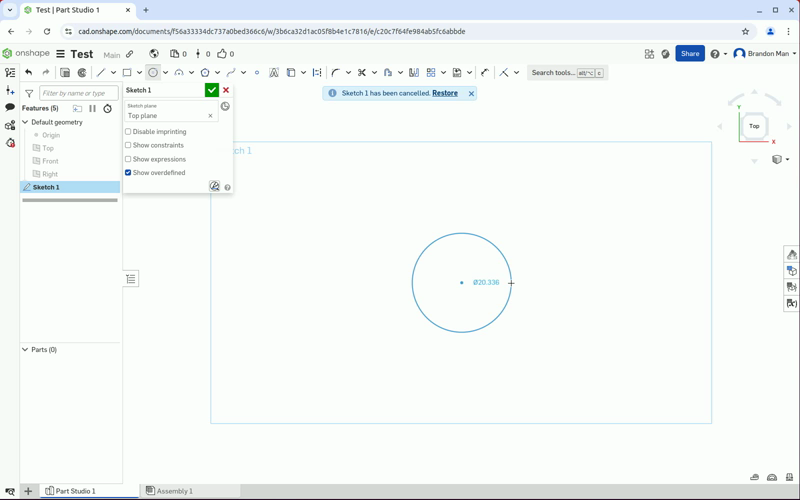
key(esc)
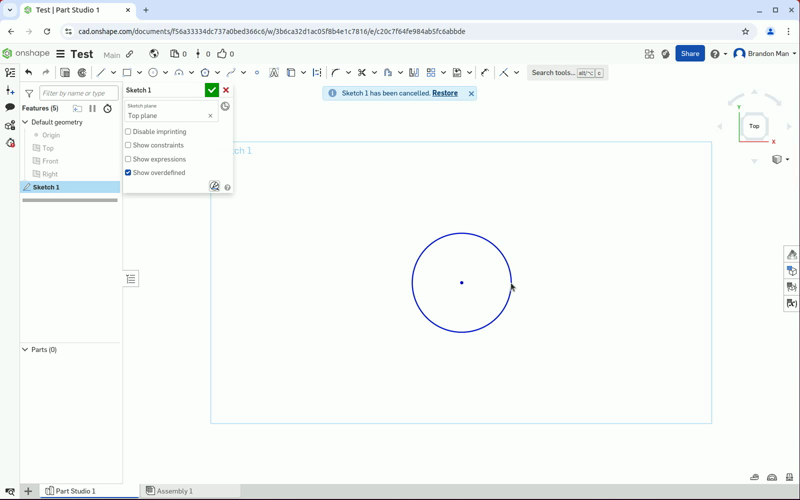
mouse_move(464, 294)
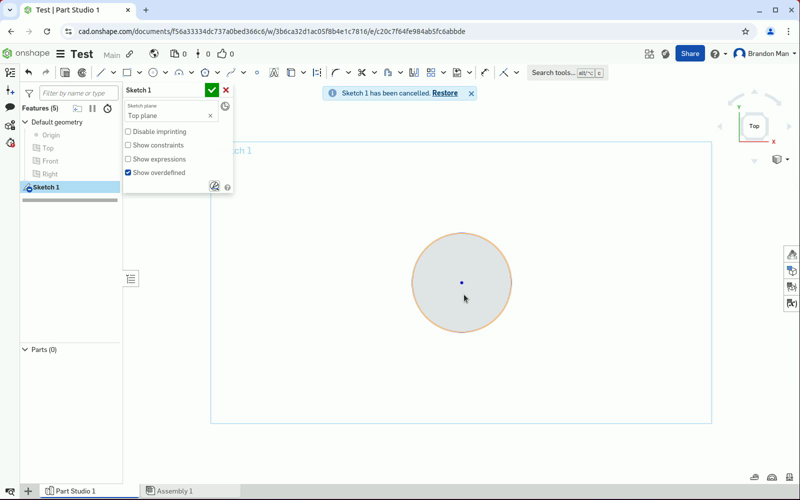
click(464, 294)
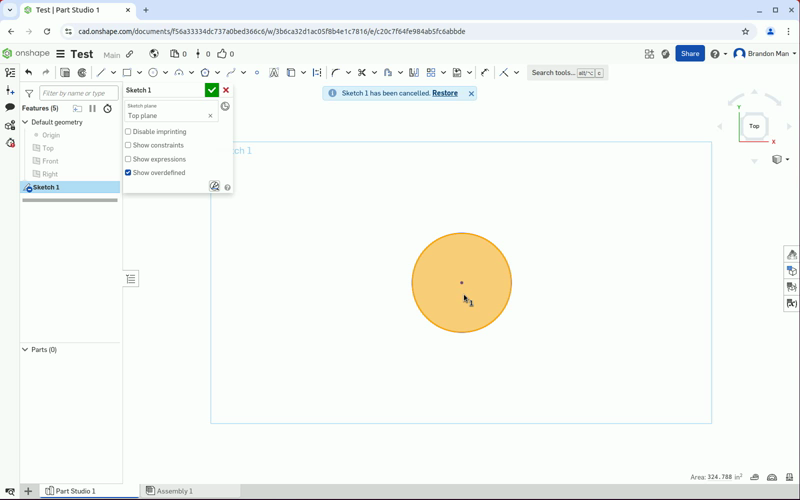
mouse_move(73, 352)
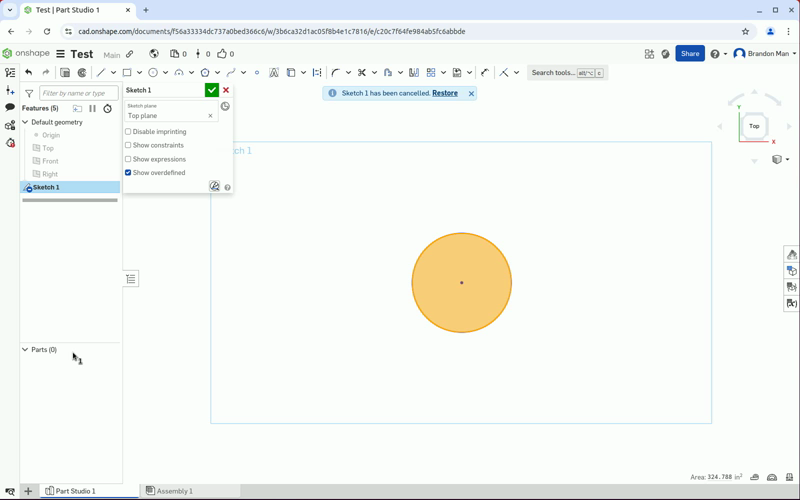
key(shift+y)
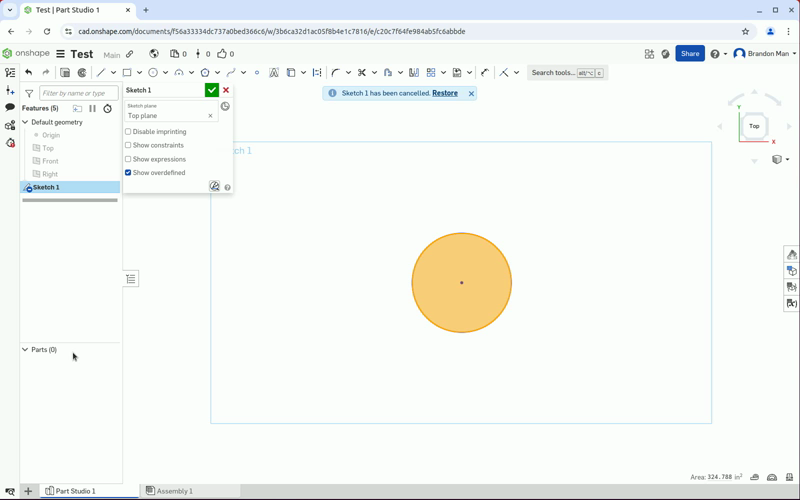
key(shift+e)
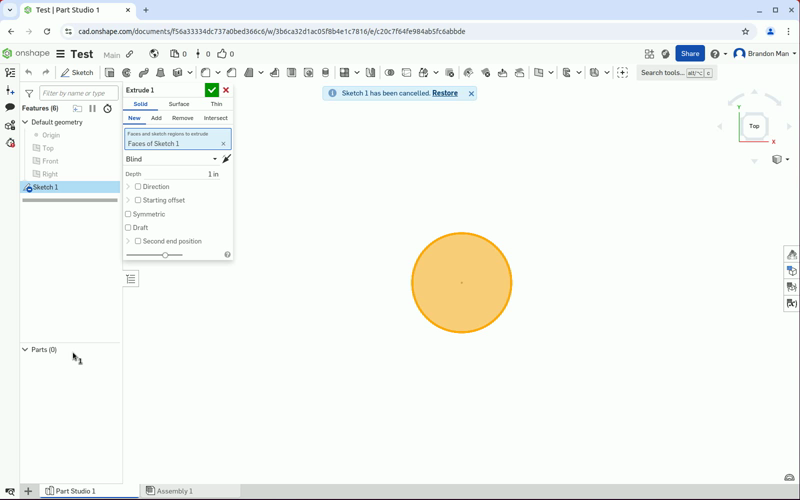
mouse_move(143, 106)
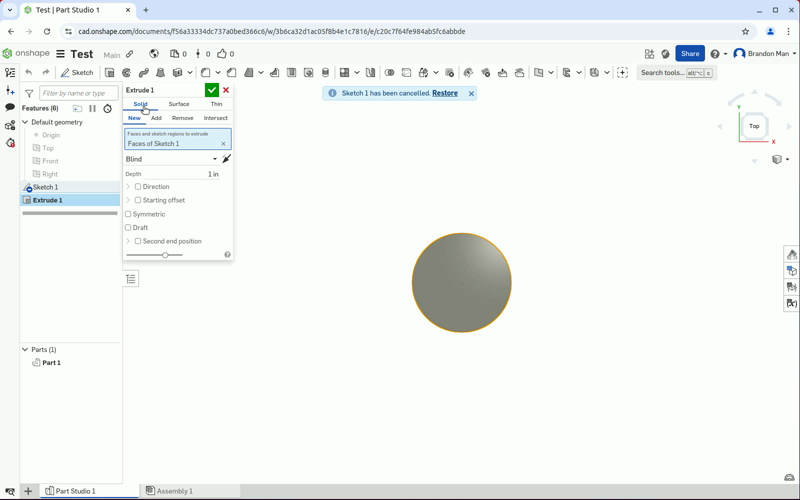
click(143, 106)
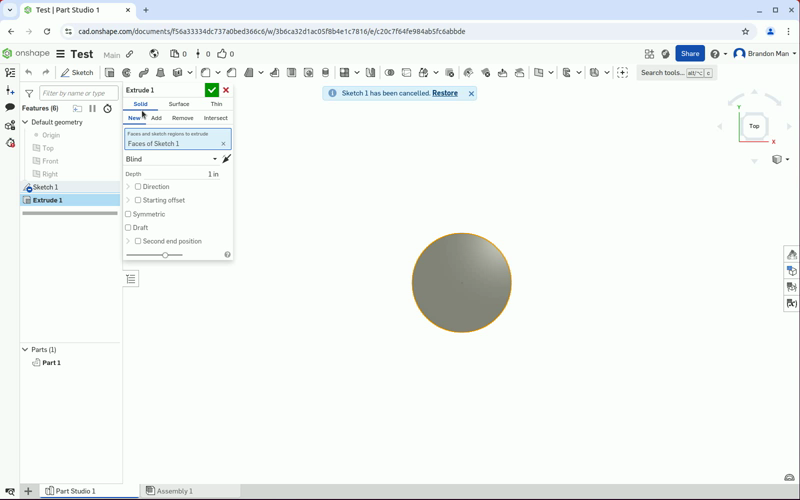
mouse_move(137, 120)
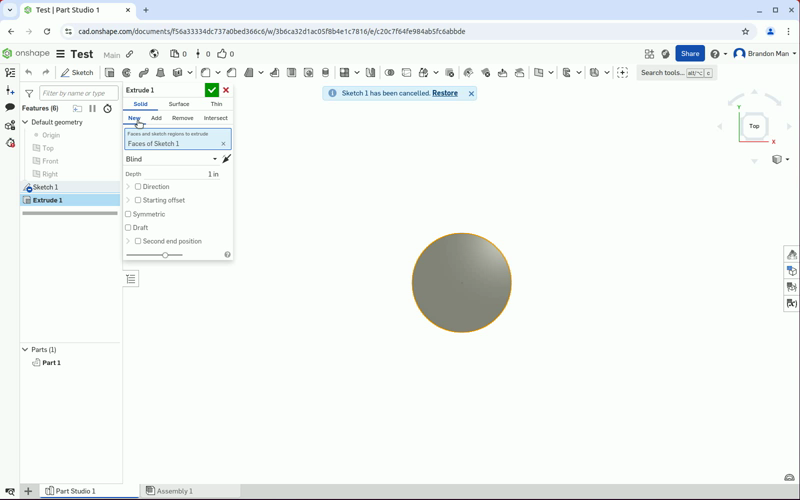
click(137, 120)
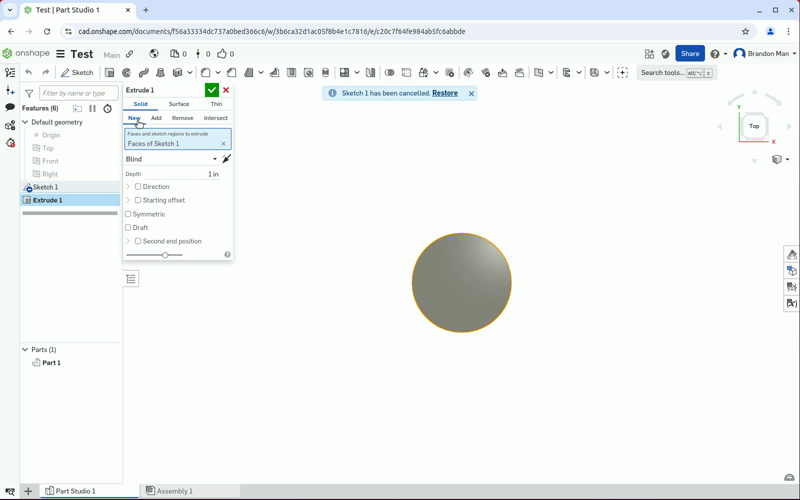
key(tab, 4)
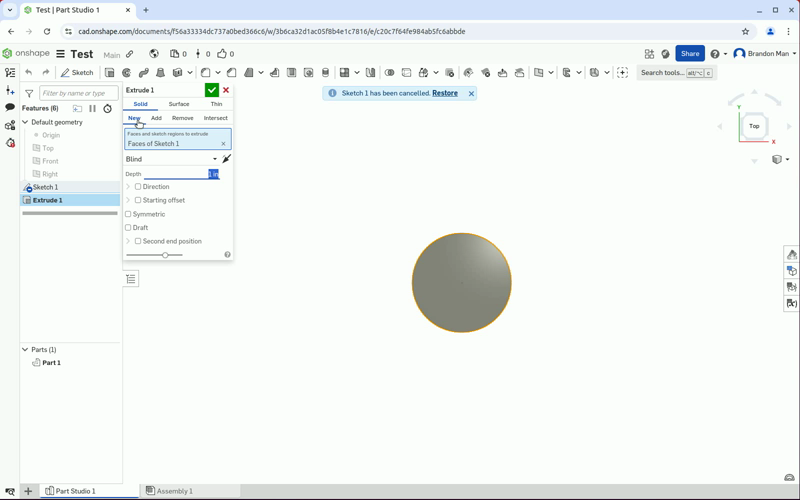
text(12.998)
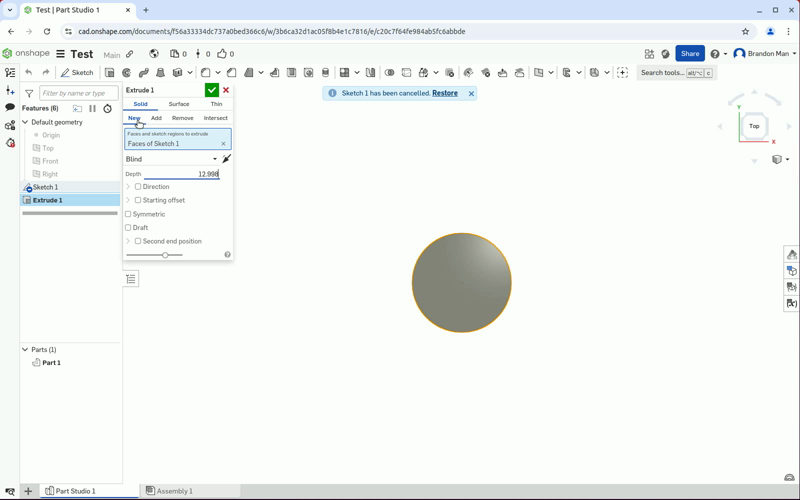
key(enter)
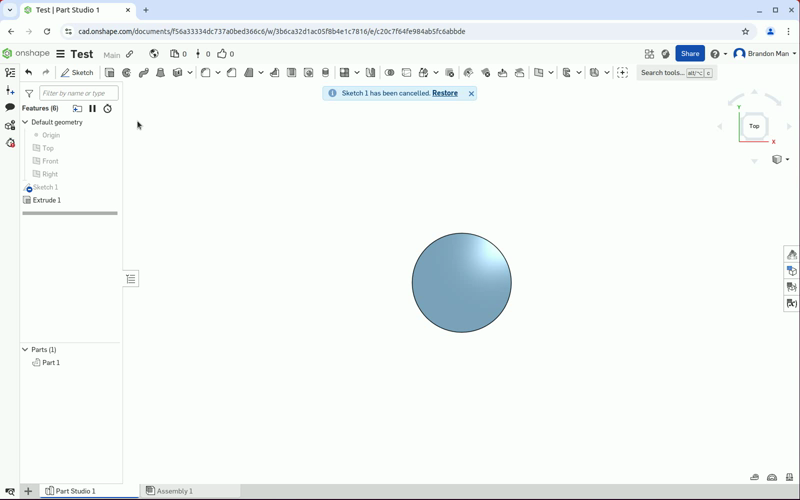
key(shift+h)
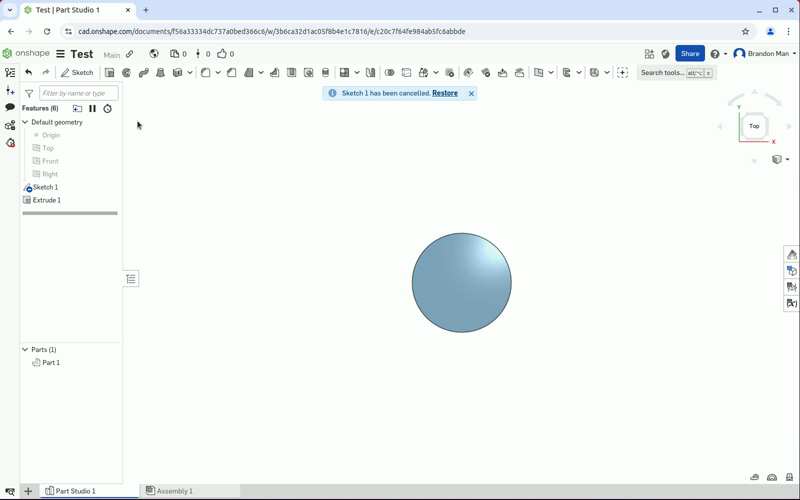
key(shift+h)
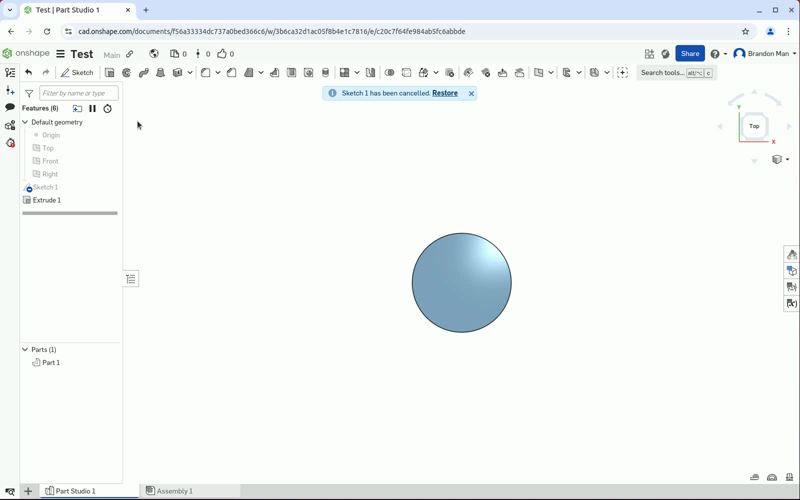
mouse_move(73, 189)
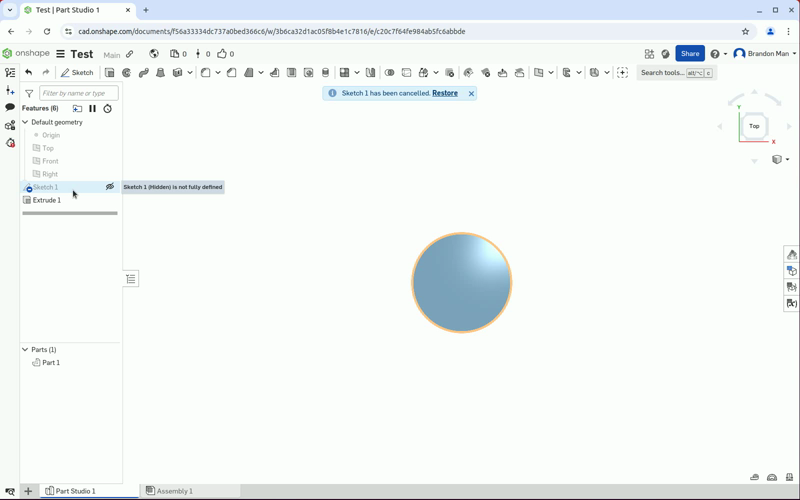
click(73, 189)
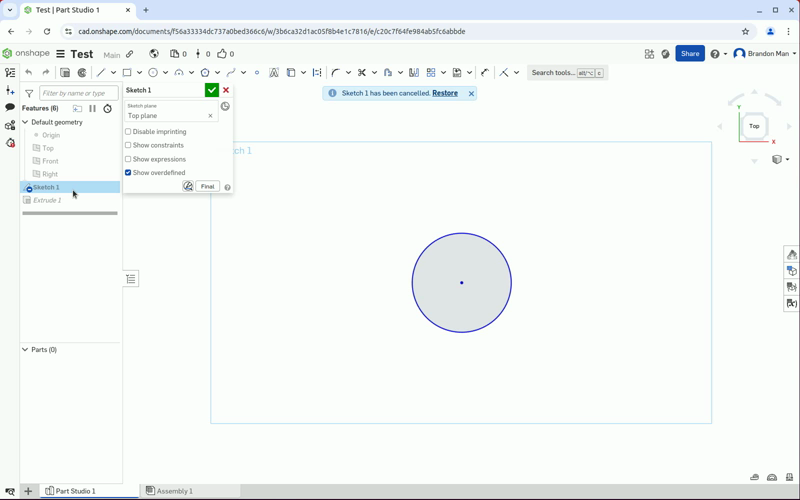
mouse_move(229, 92)
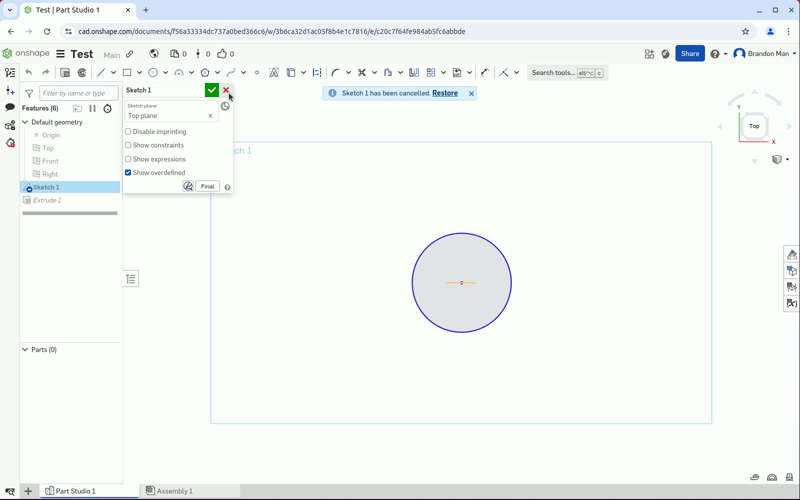
click(229, 92)
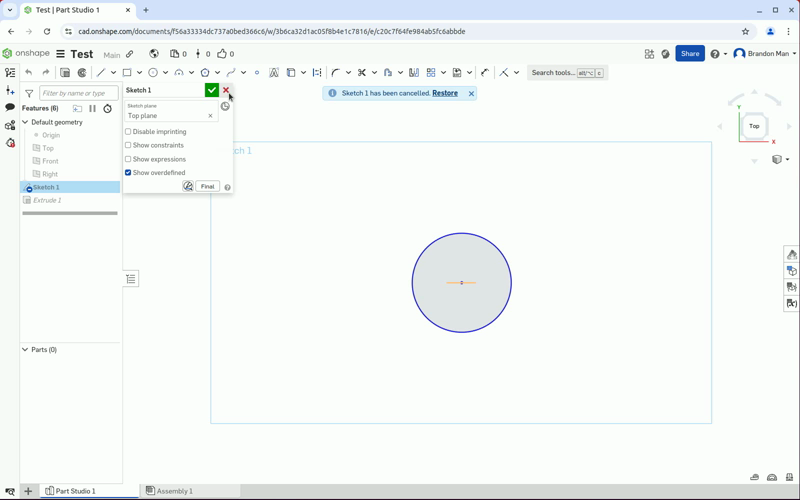
key(shift+s)
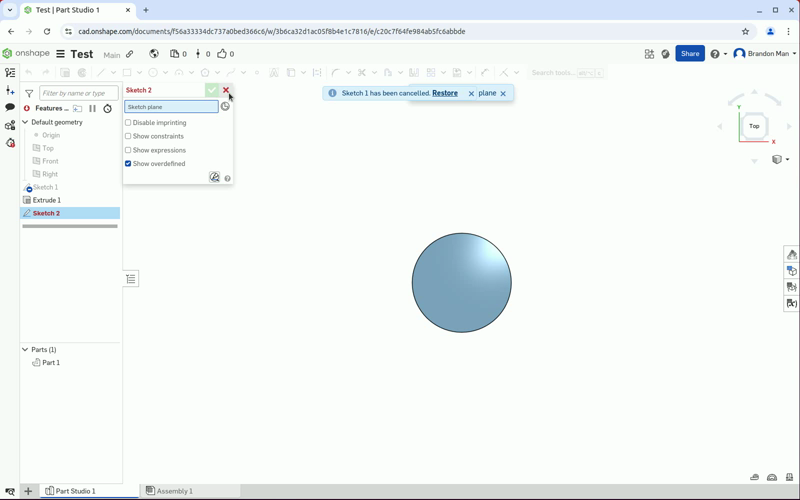
mouse_move(73, 150)
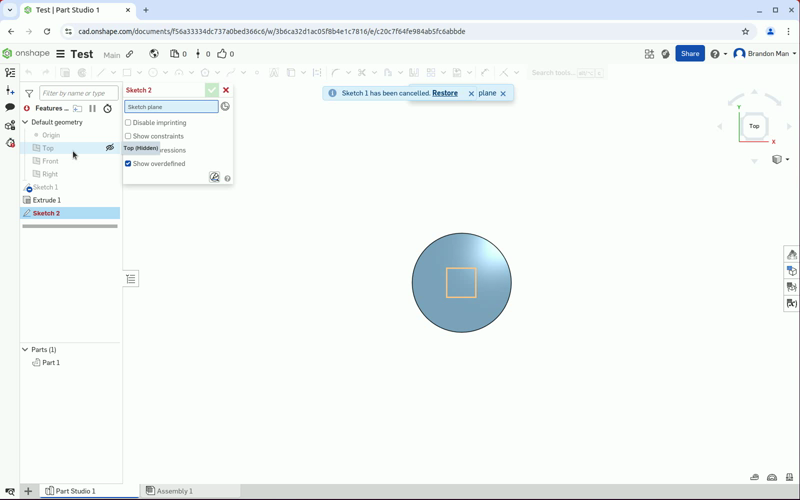
click(73, 150)
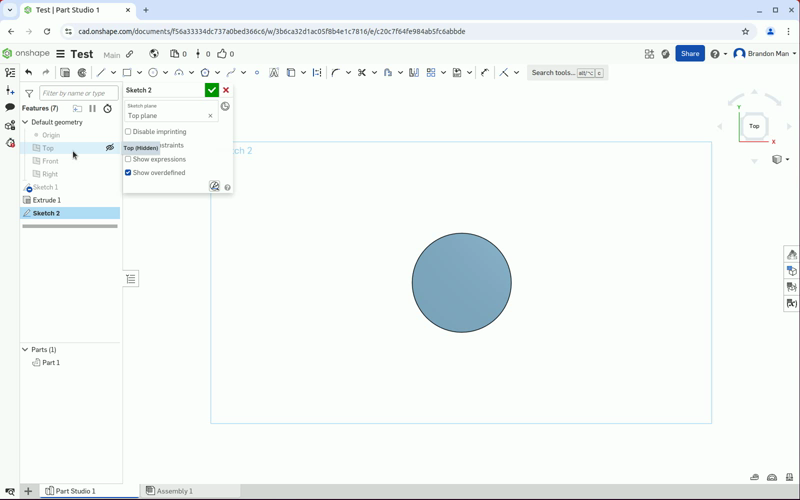
mouse_move(73, 352)
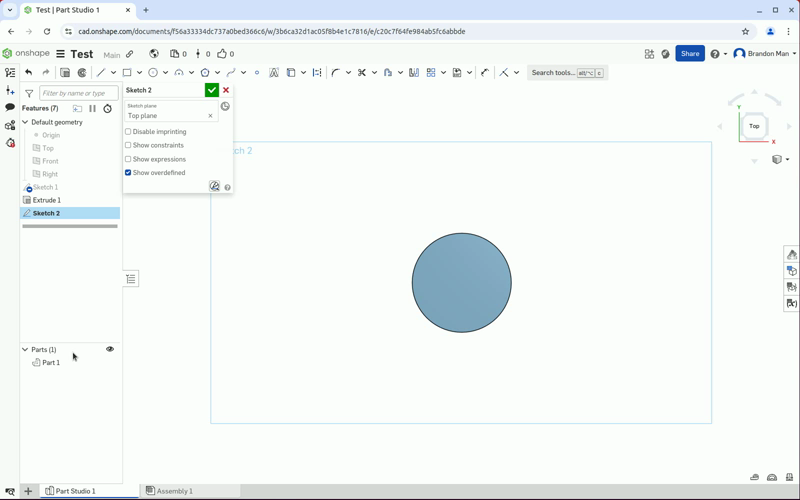
key(y)
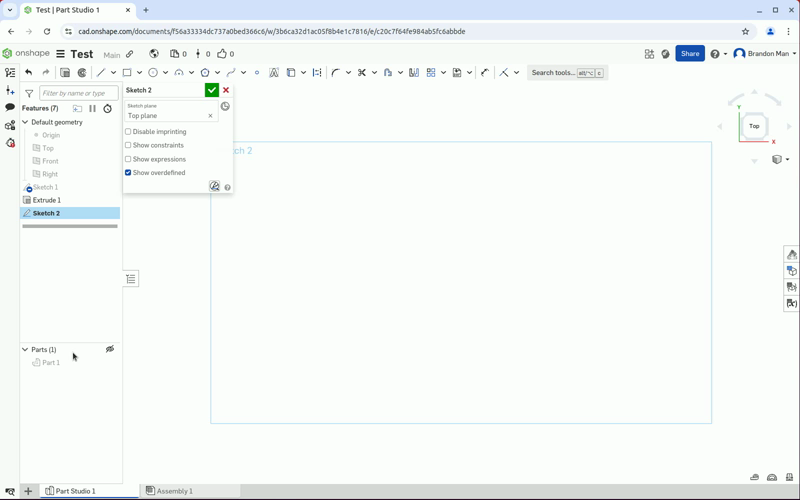
key(c)
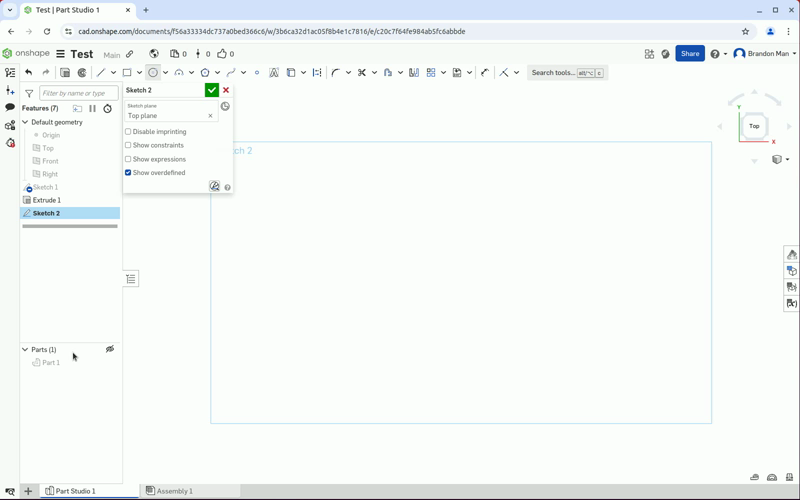
key_down(shift)
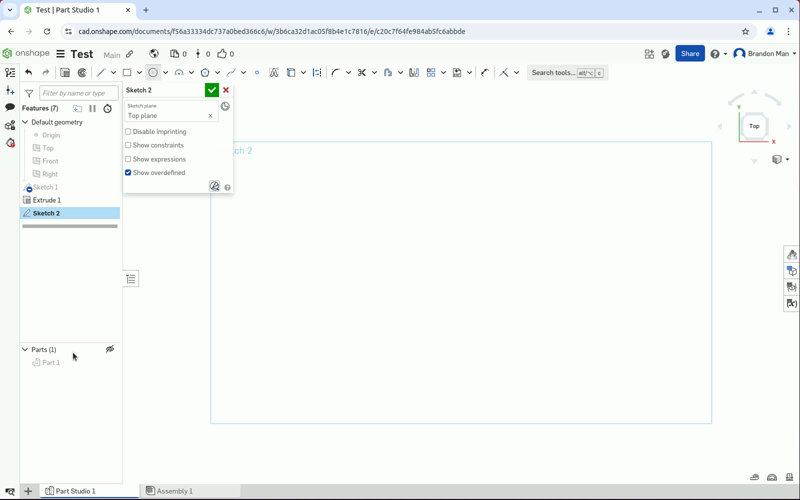
mouse_move(461, 282)
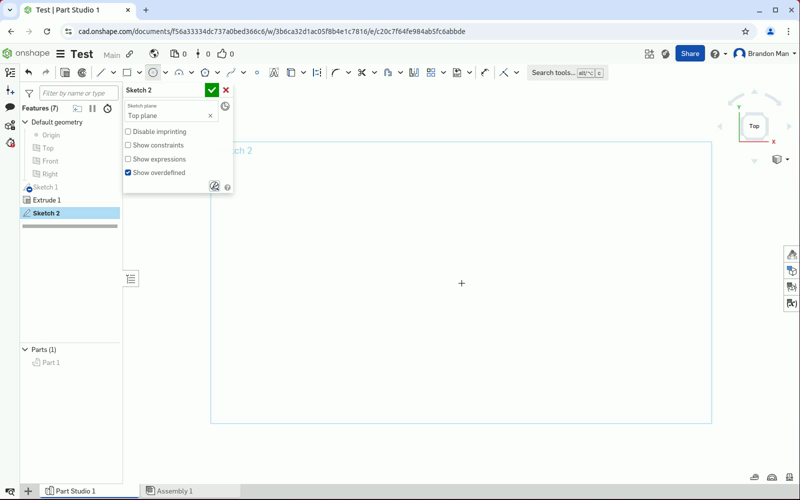
click(461, 282)
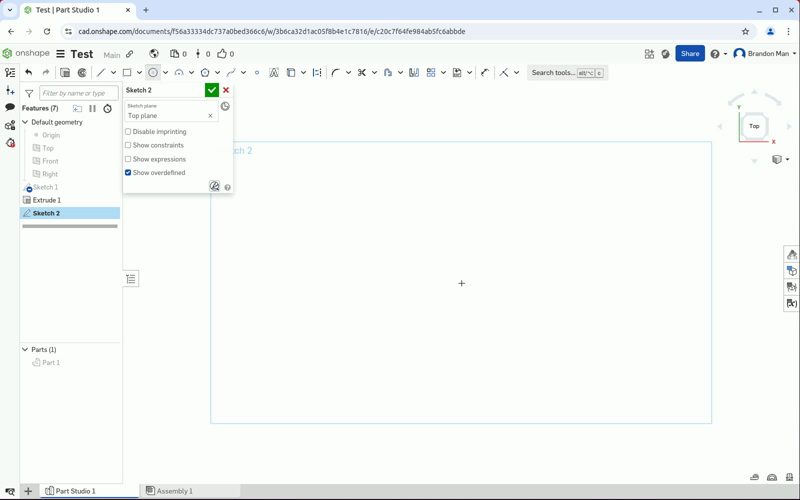
key_up(shift)
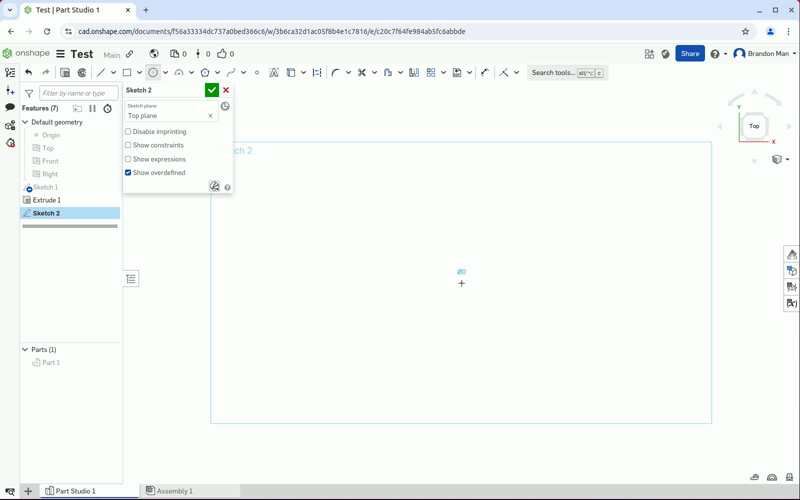
mouse_move(511, 282)
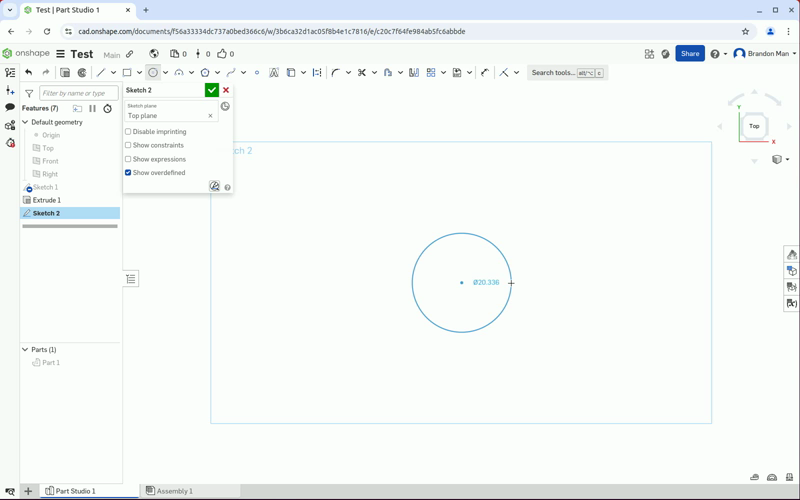
click(511, 282)
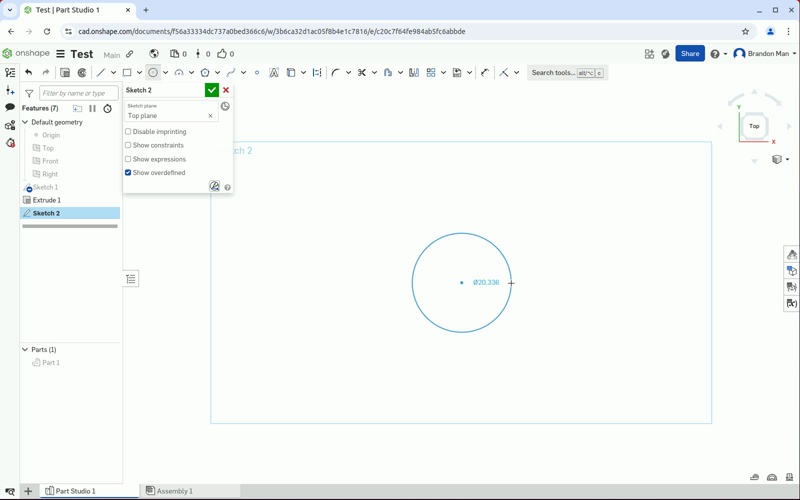
key(esc)
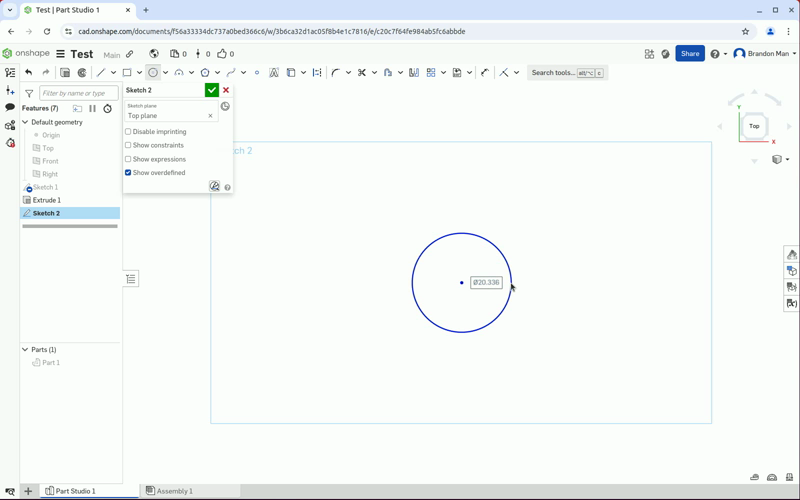
mouse_move(491, 284)
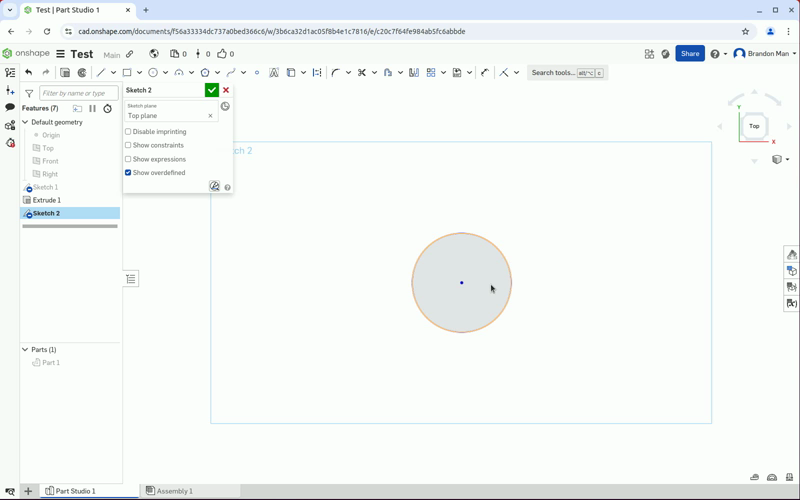
click(491, 284)
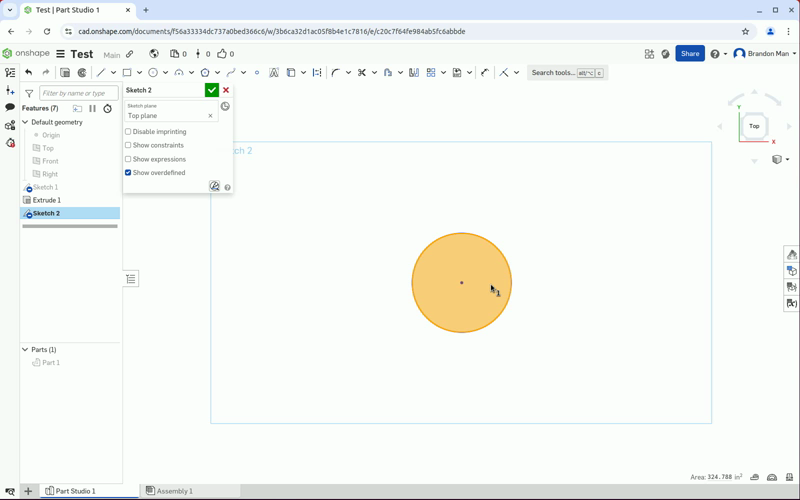
mouse_move(73, 352)
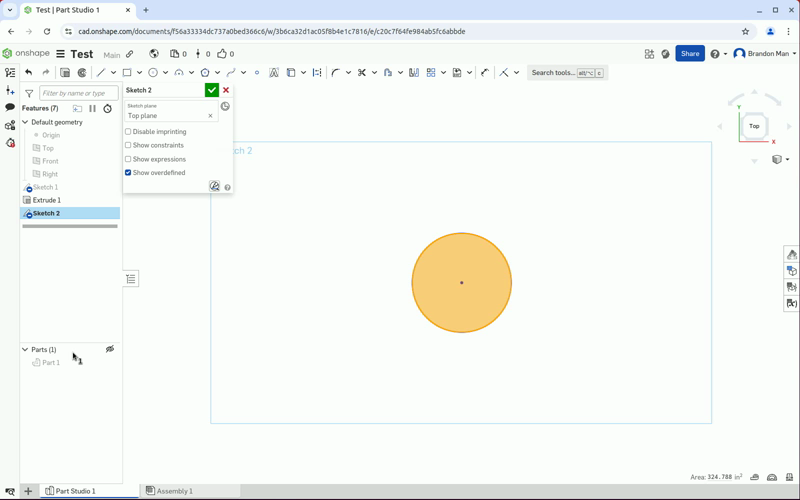
key(shift+y)
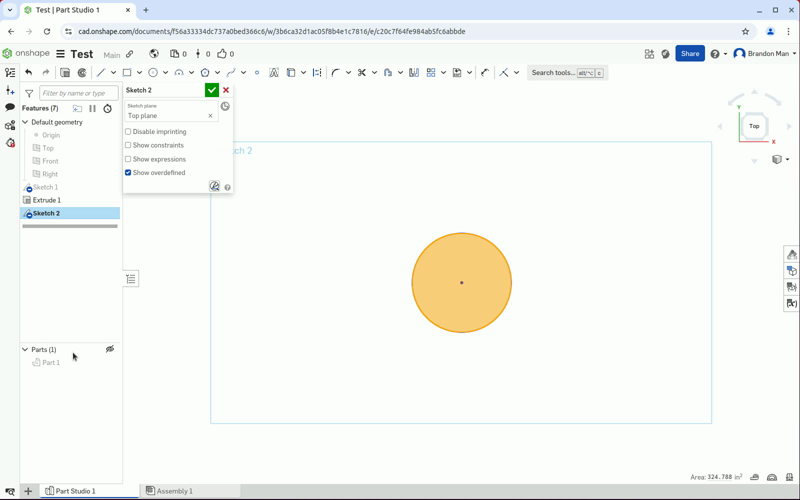
key(shift+e)
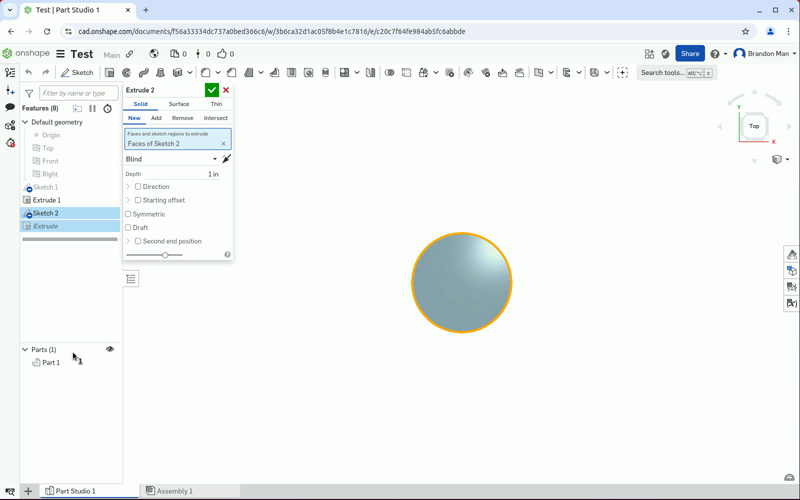
mouse_move(143, 106)
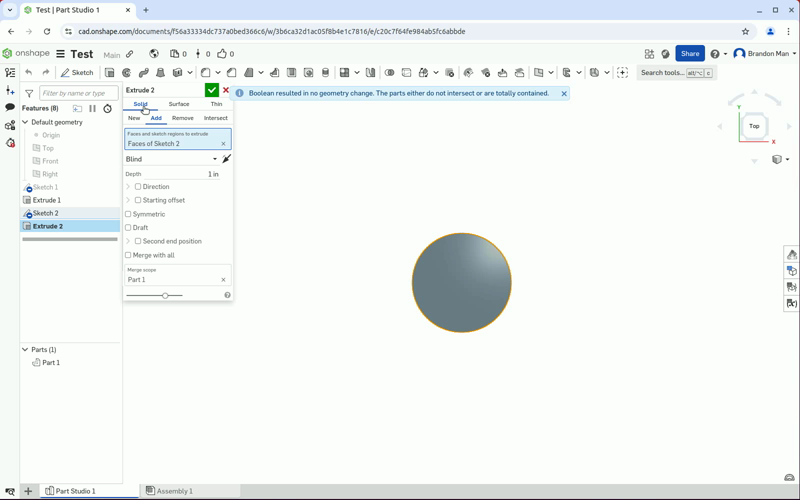
click(143, 106)
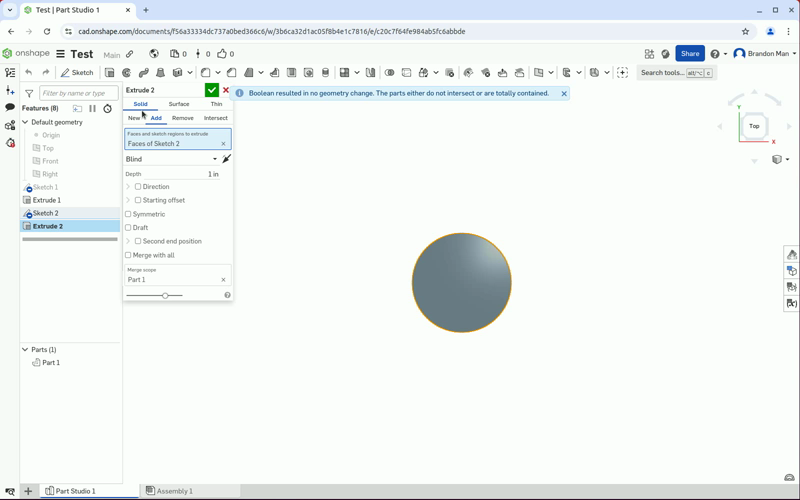
mouse_move(137, 120)
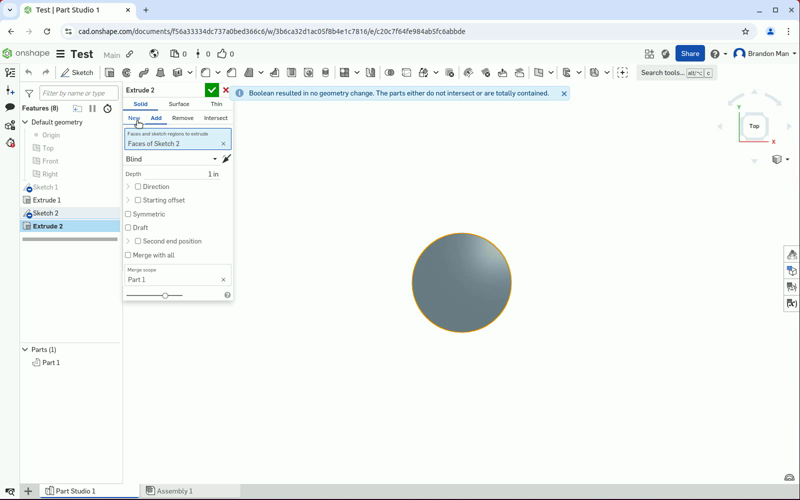
click(137, 120)
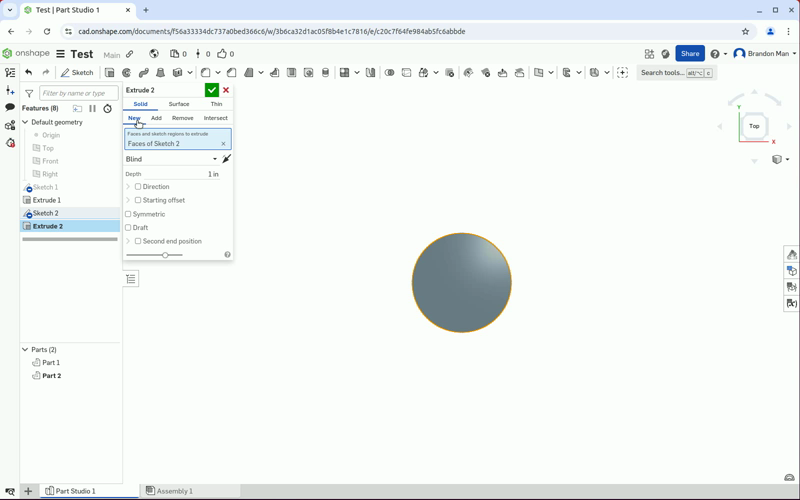
key(tab, 4)
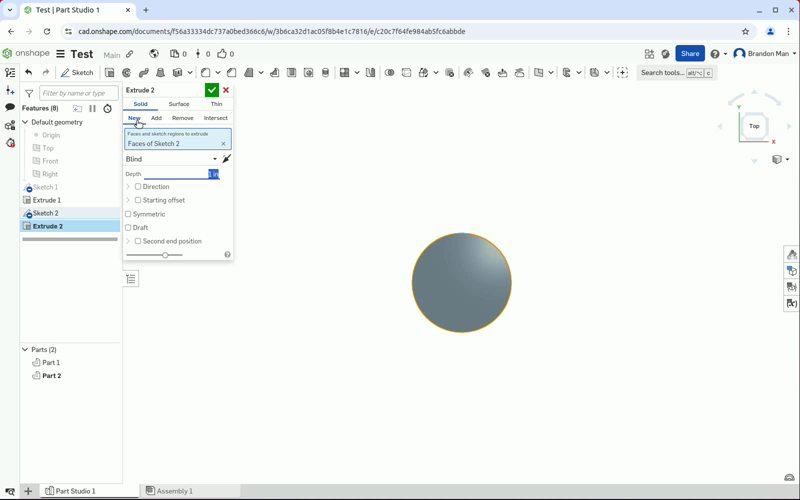
text(12.998)
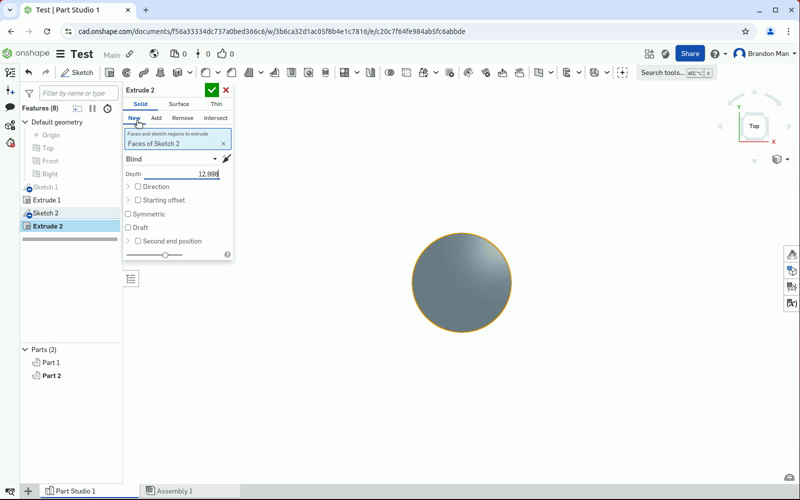
key(enter)
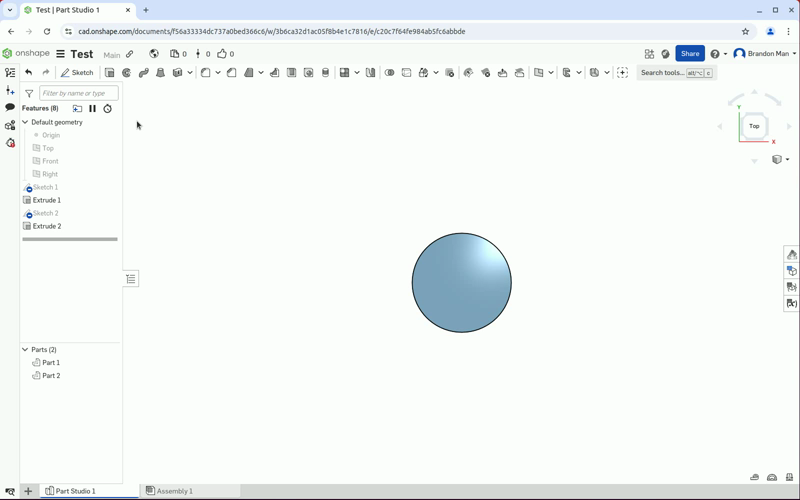
key(shift+h)
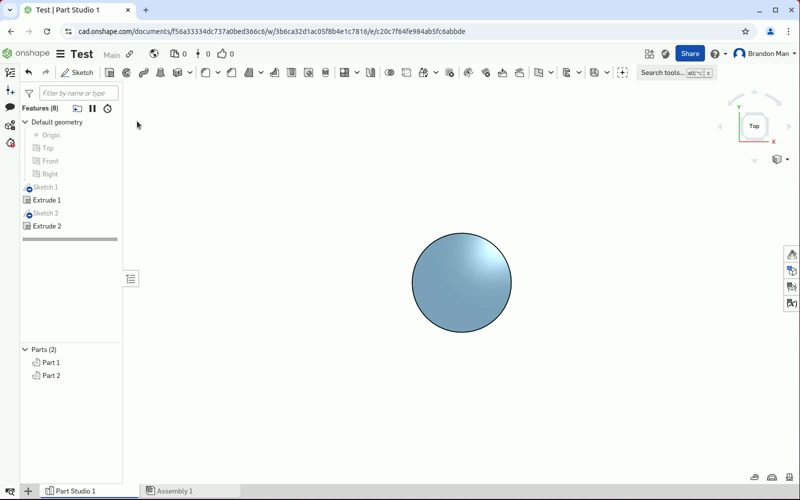
key(shift+h)
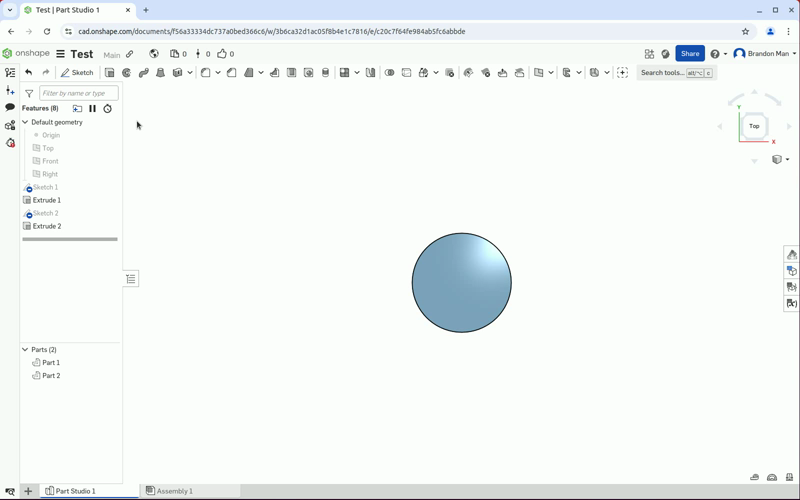
mouse_move(73, 189)
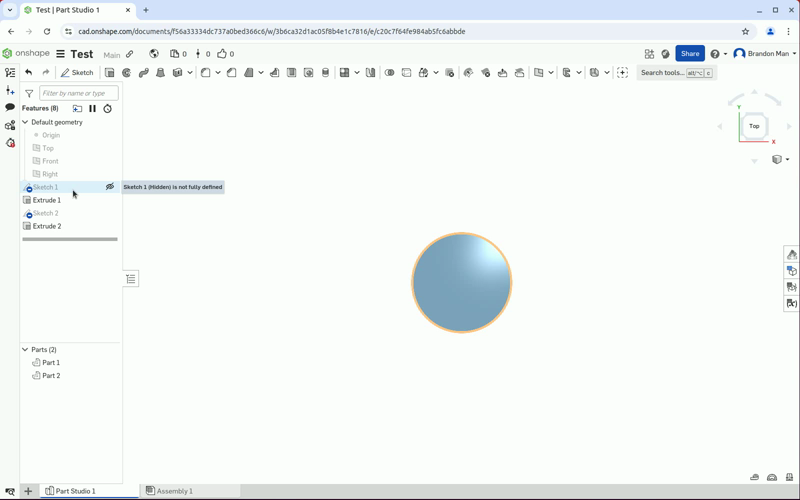
click(73, 189)
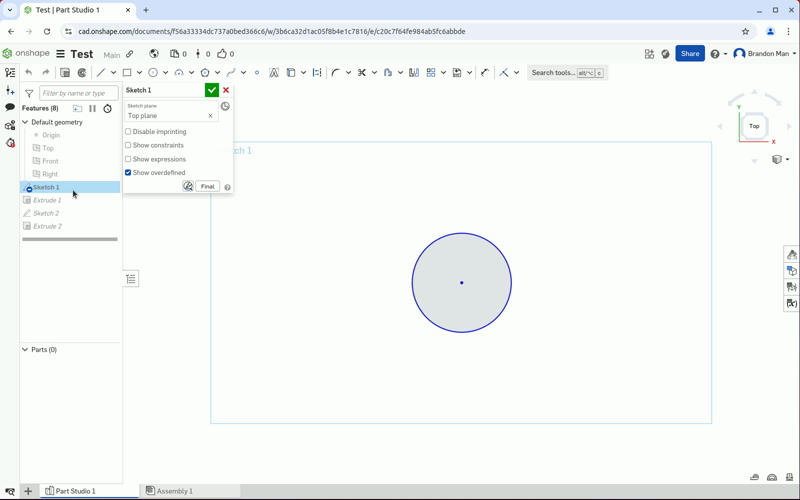
mouse_move(229, 92)
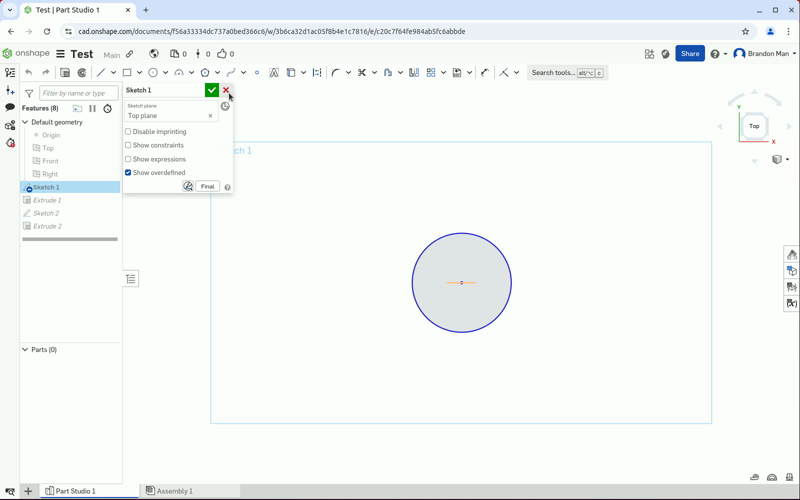
click(229, 92)
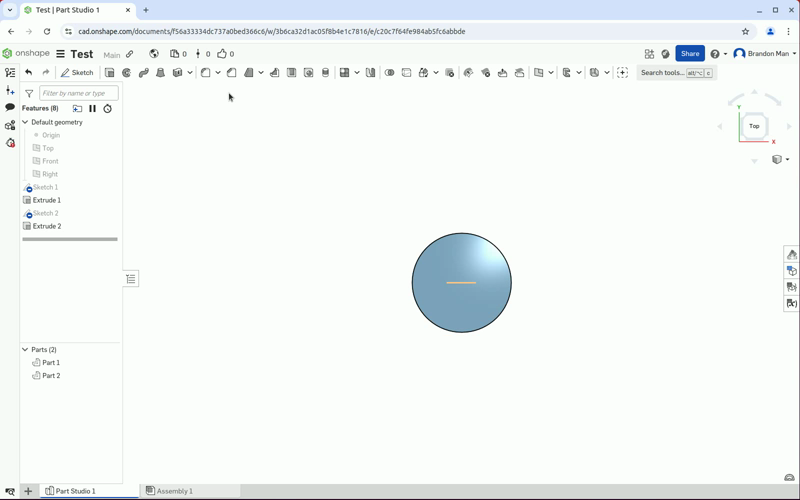
mouse_move(541, 75)
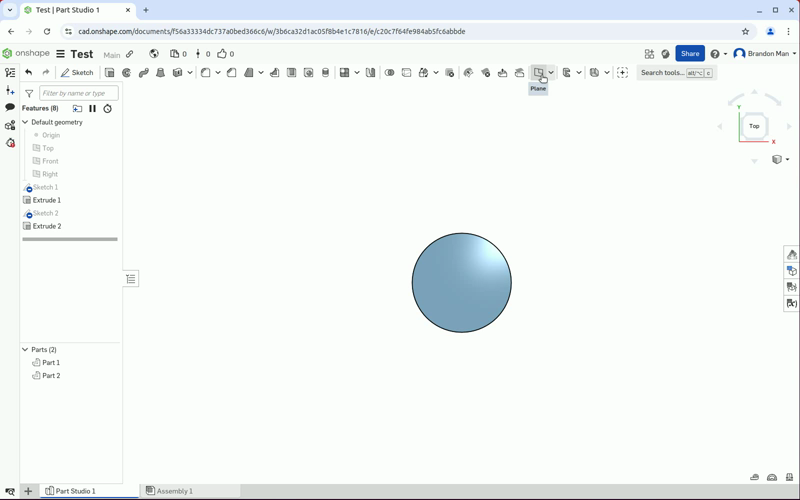
click(541, 75)
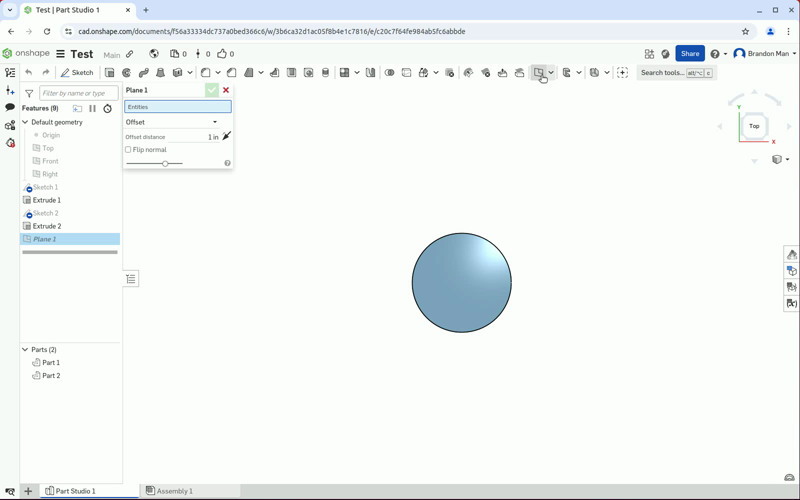
mouse_move(73, 150)
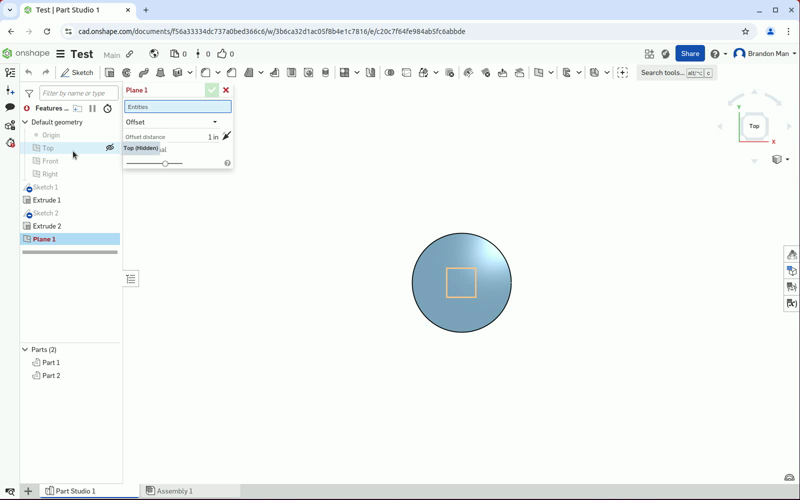
click(73, 150)
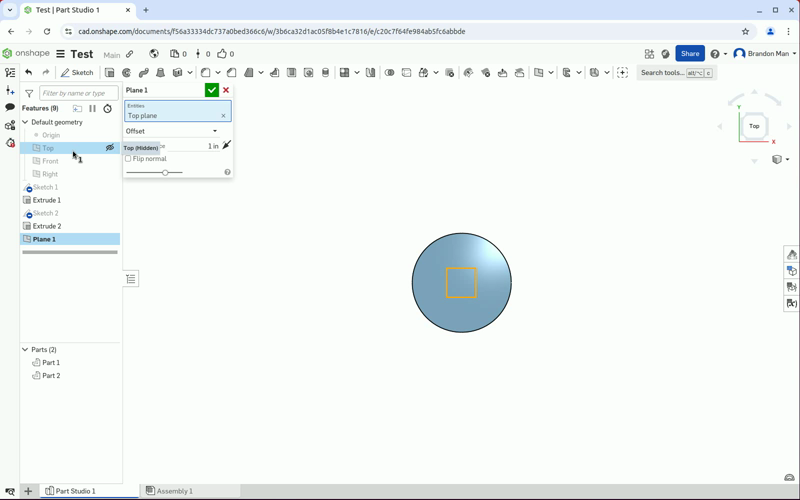
key(tab, 2)
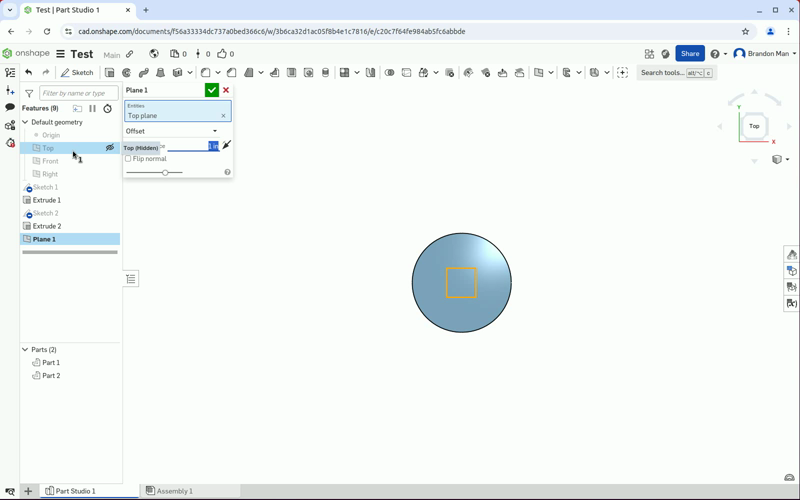
text(13.002)
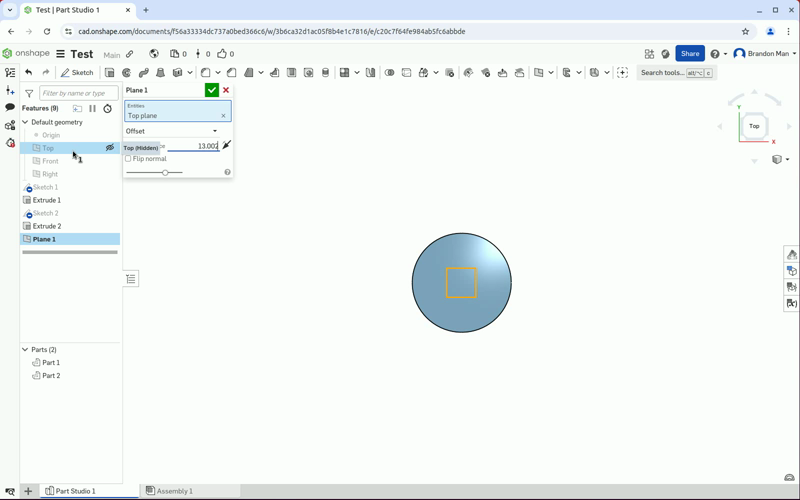
key(enter, 2)
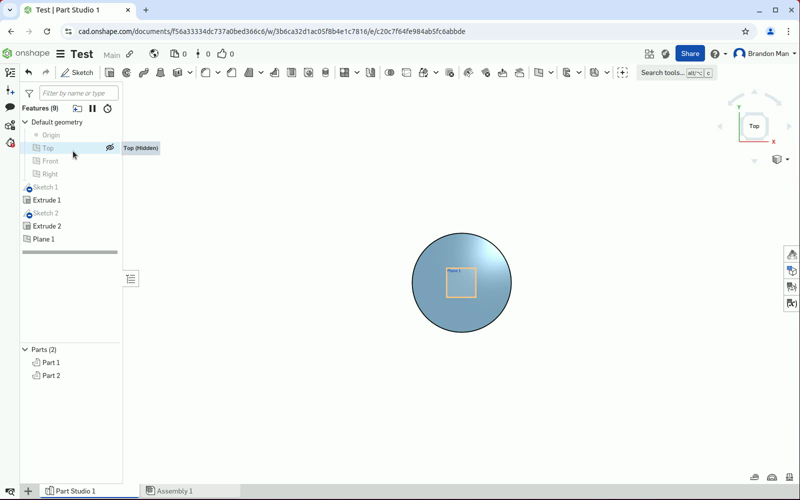
key(shift+s)
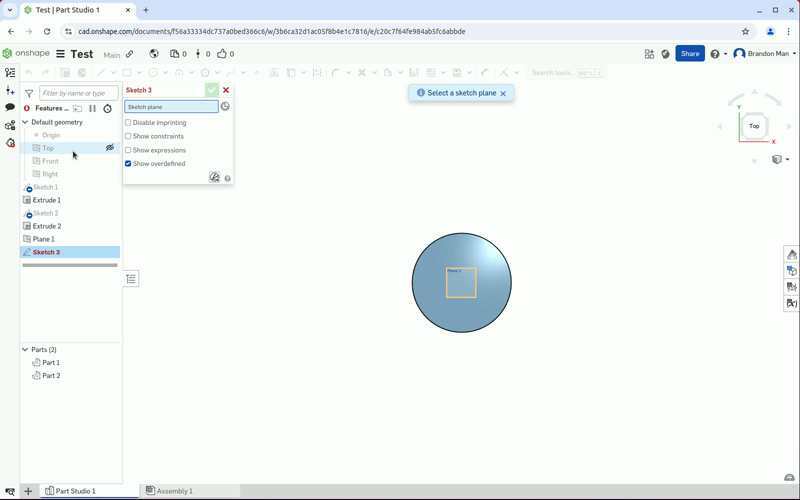
mouse_move(73, 241)
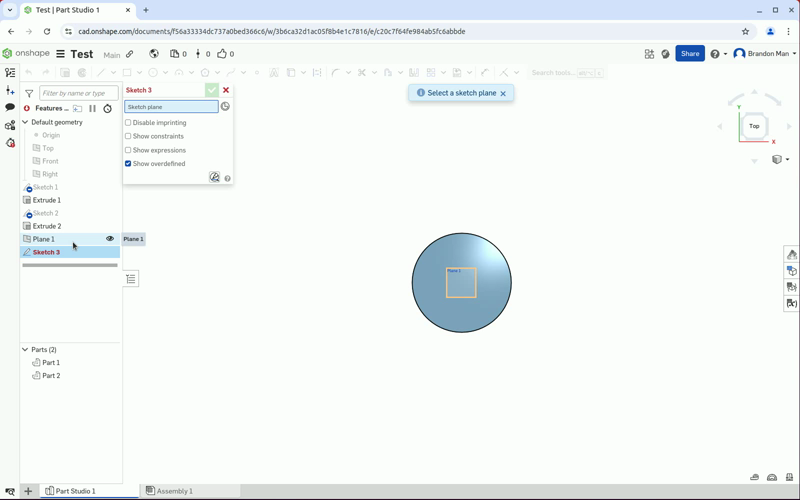
click(73, 241)
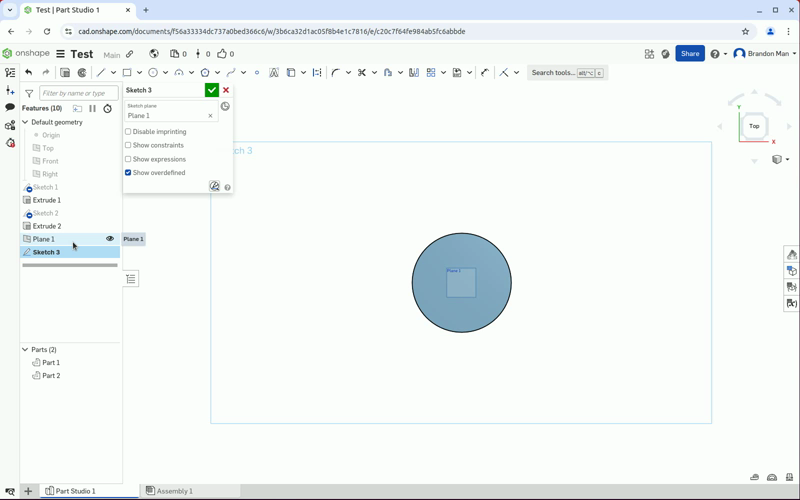
mouse_move(73, 352)
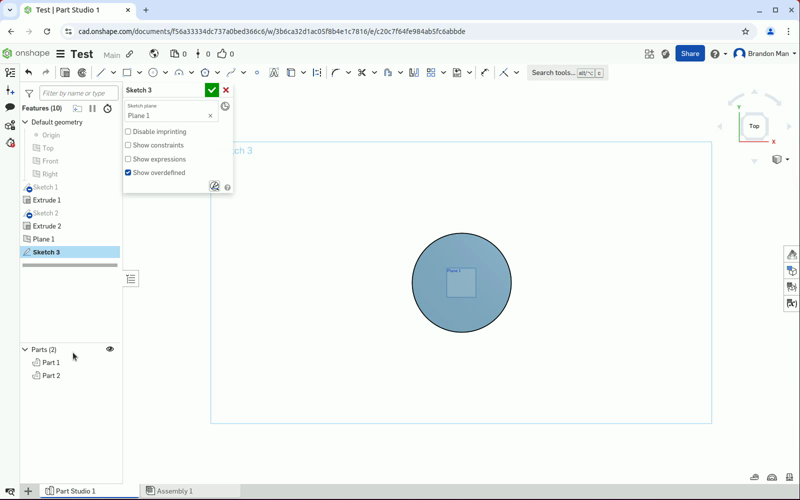
key(y)
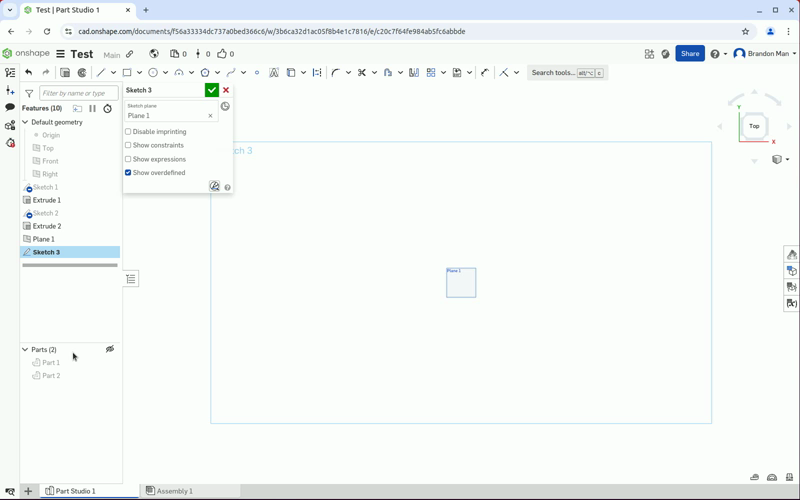
key(c)
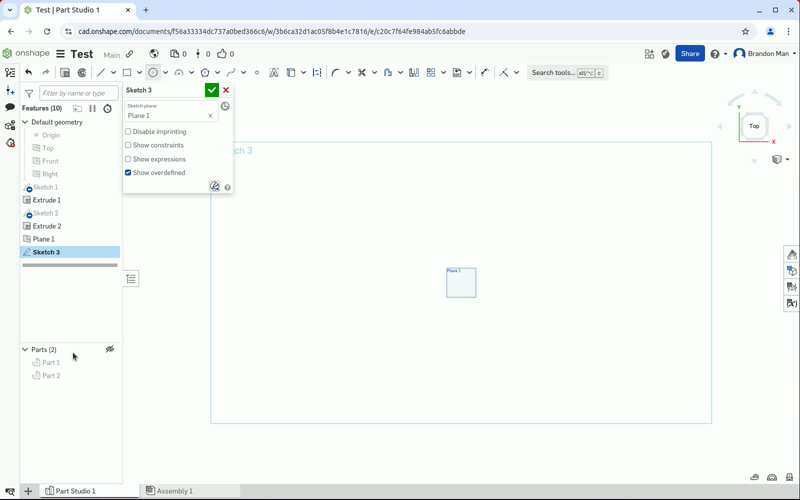
key_down(shift)
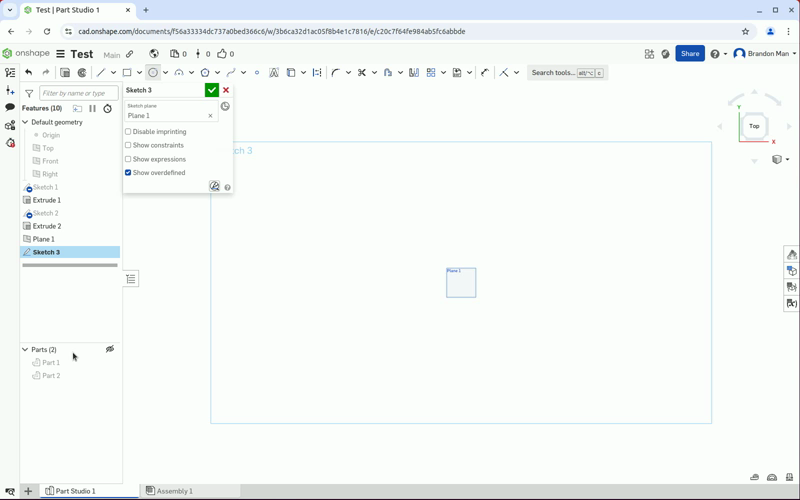
mouse_move(461, 282)
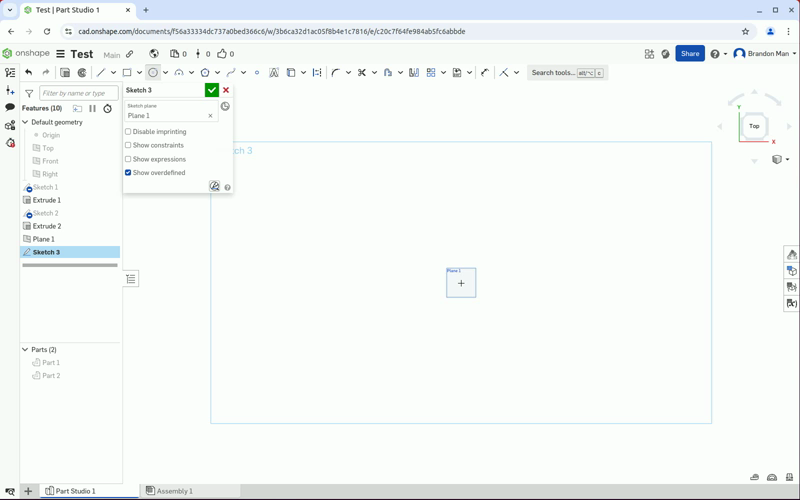
click(461, 282)
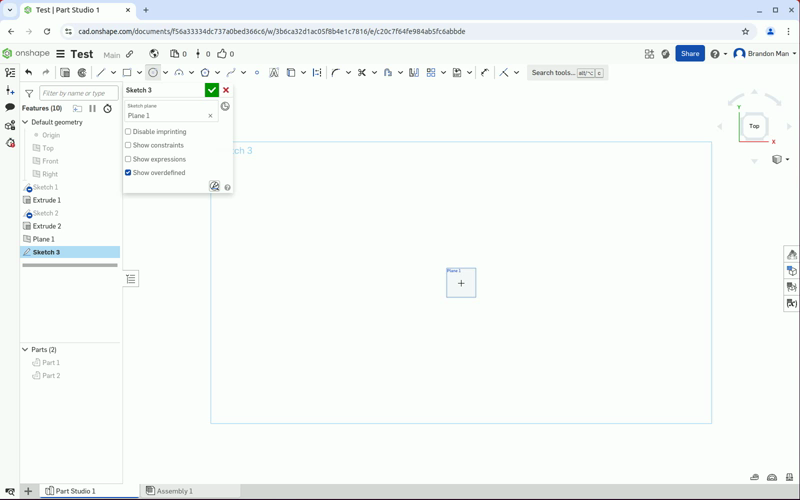
key_up(shift)
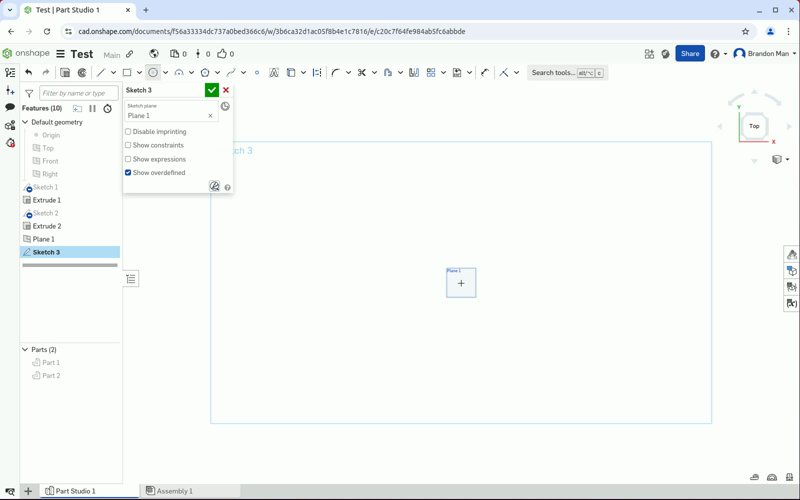
mouse_move(505, 282)
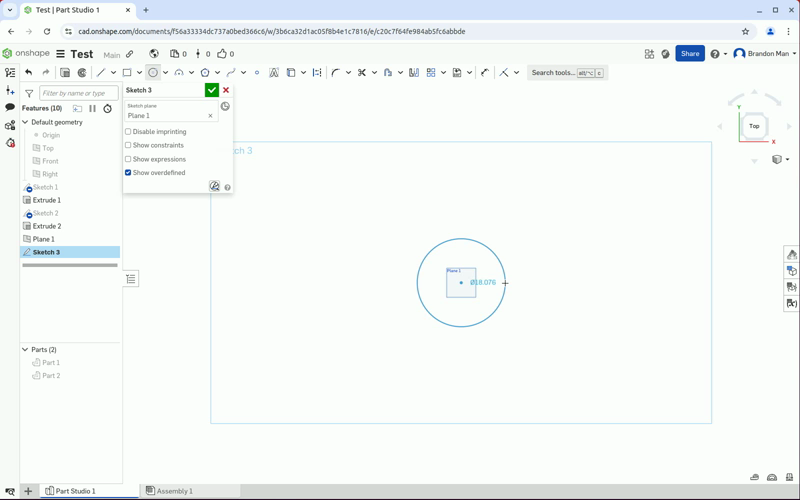
click(505, 282)
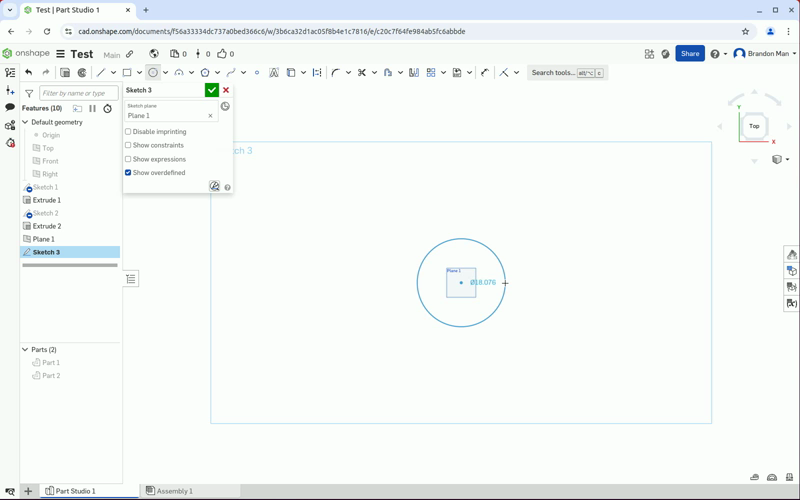
key(esc)
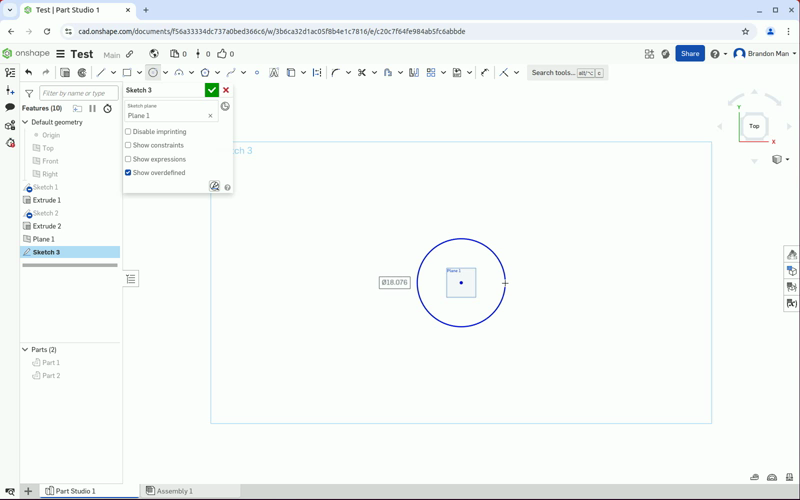
mouse_move(464, 269)
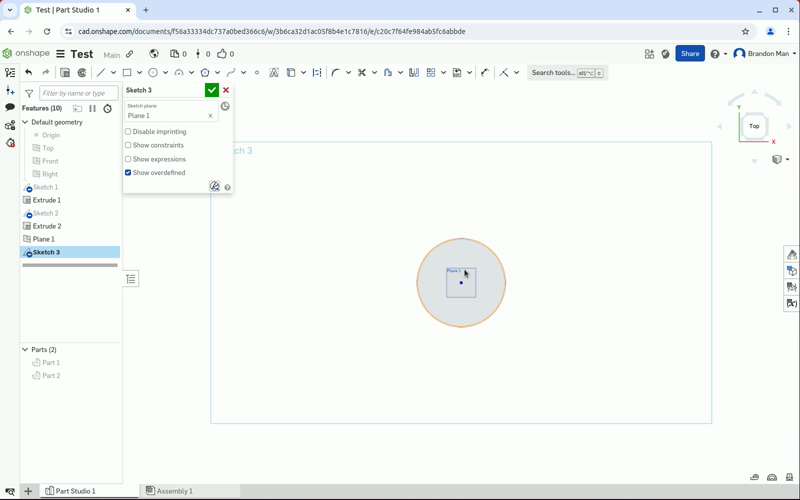
click(464, 269)
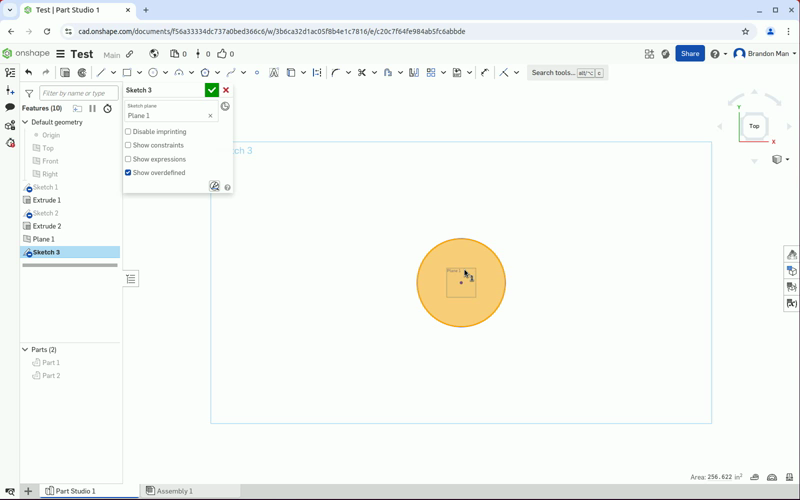
mouse_move(73, 352)
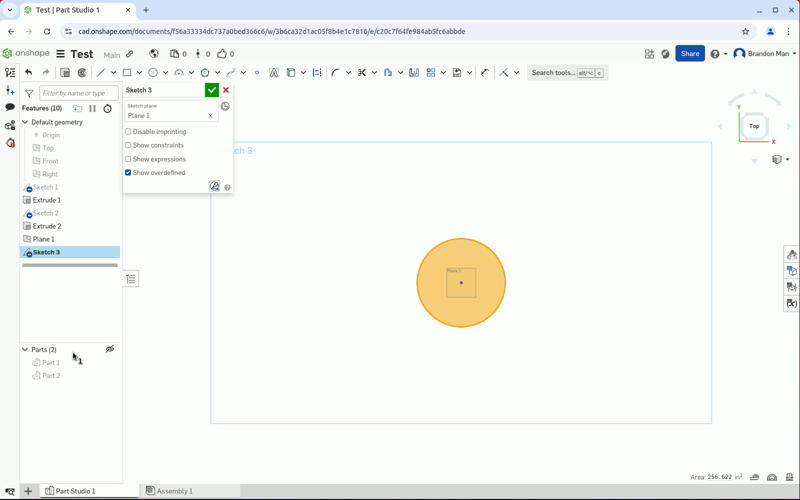
key(shift+y)
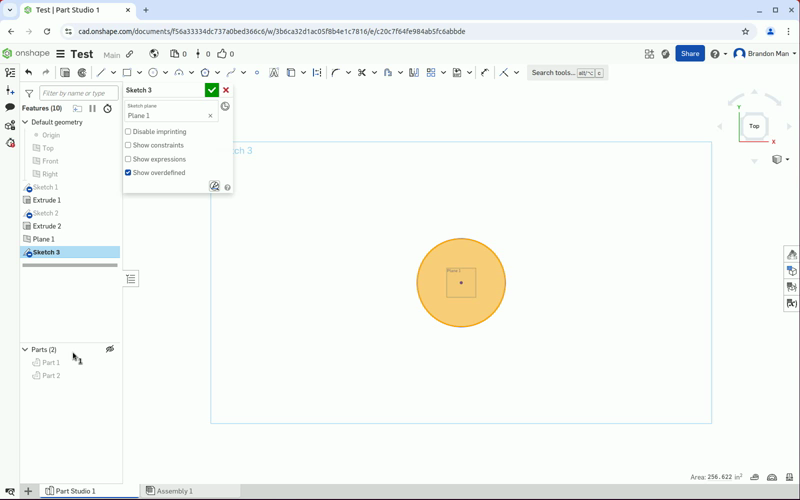
key(shift+e)
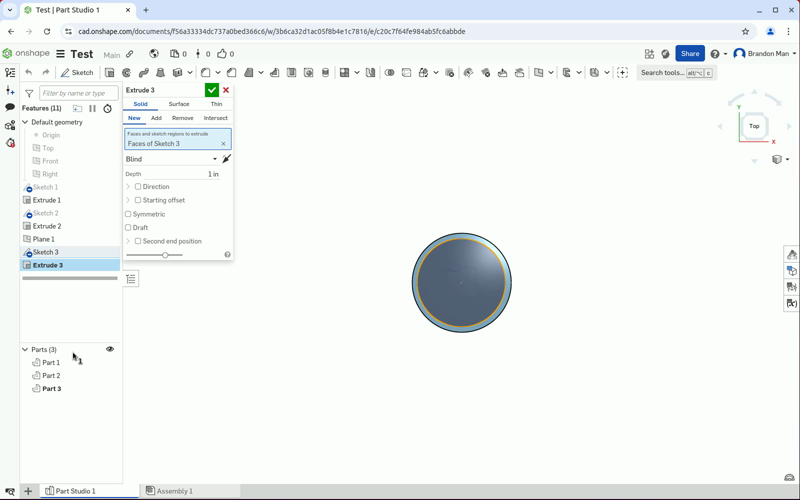
mouse_move(143, 106)
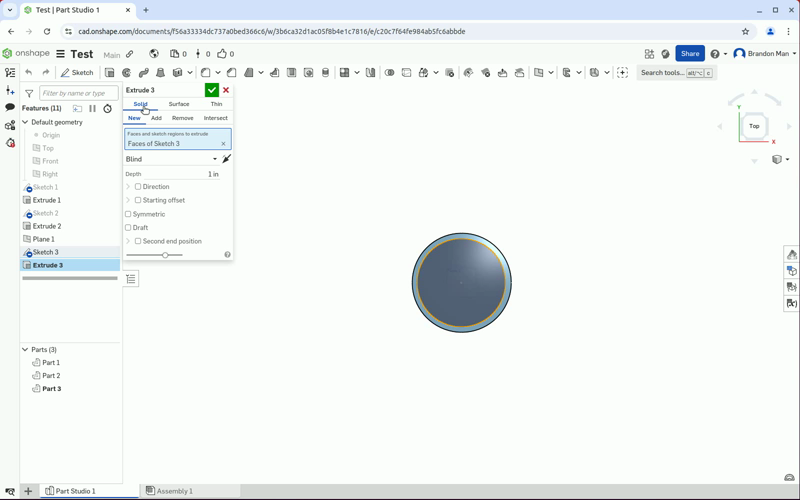
click(143, 106)
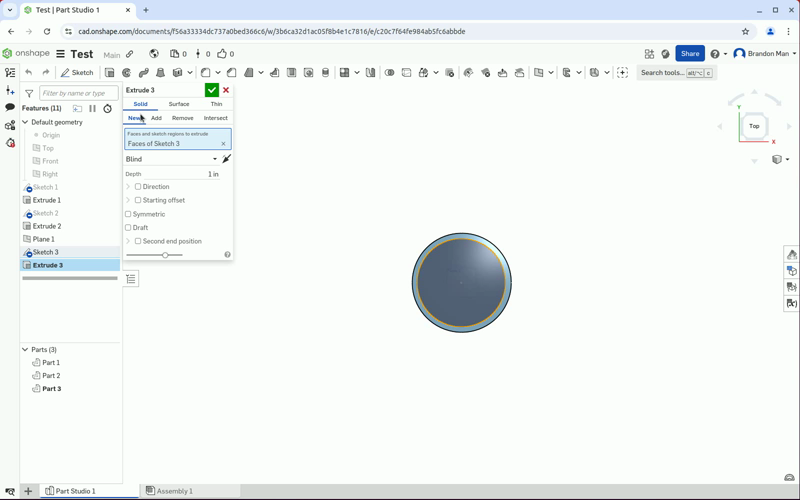
mouse_move(137, 120)
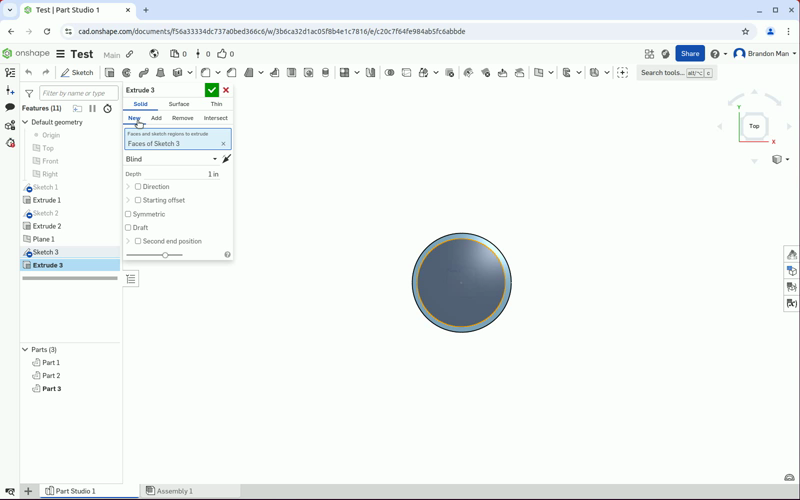
click(137, 120)
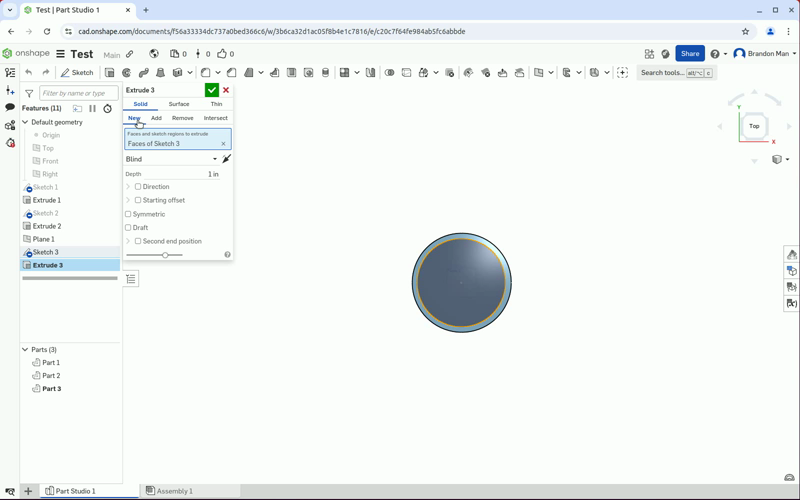
key(tab, 4)
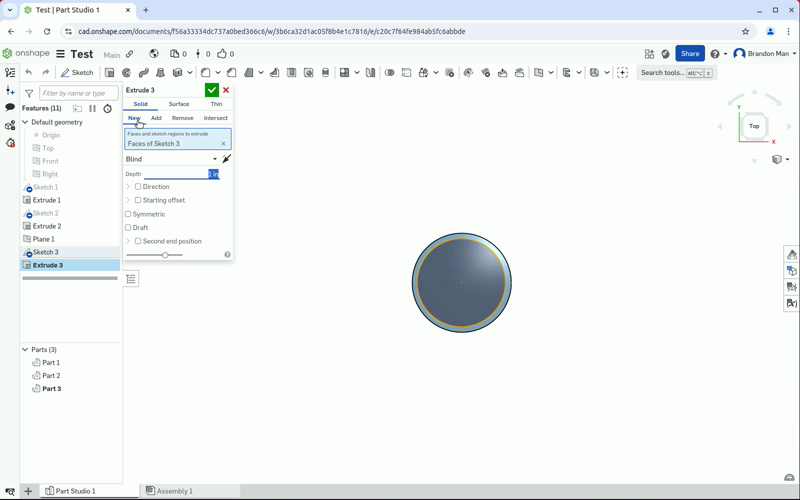
text(10.11)
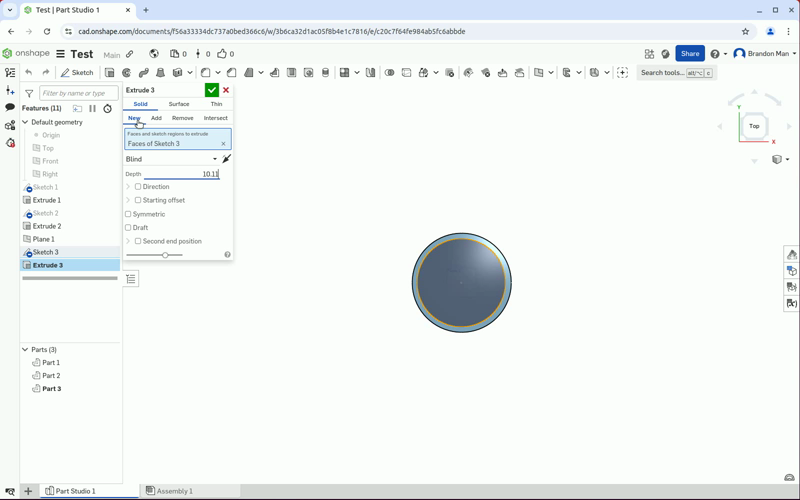
key(enter)
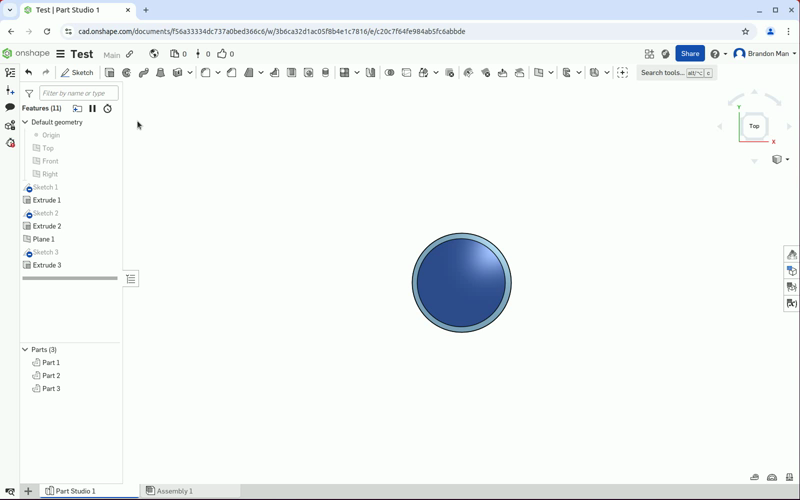
key(shift+h)
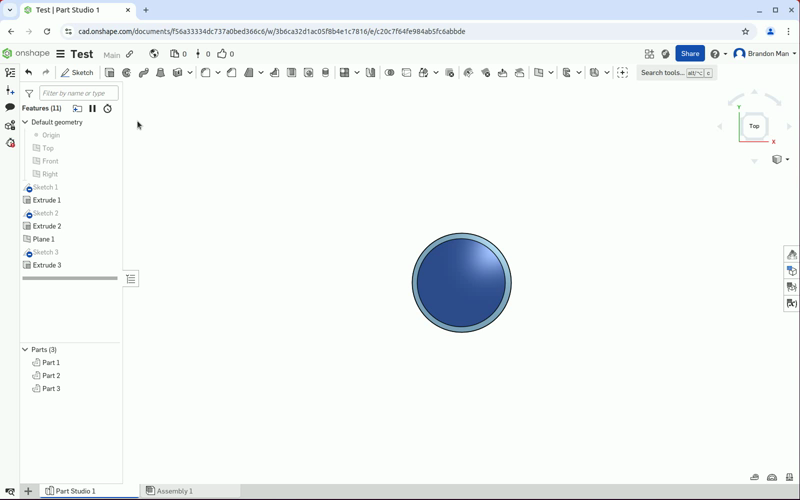
key(shift+h)
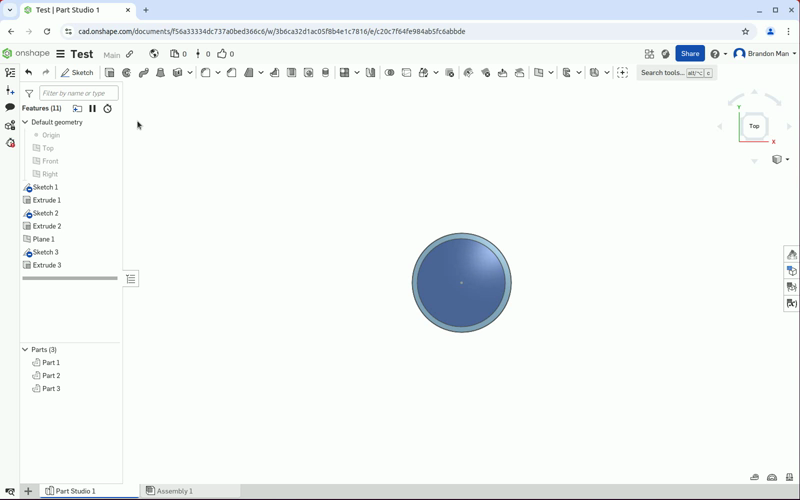
key(shift+7)
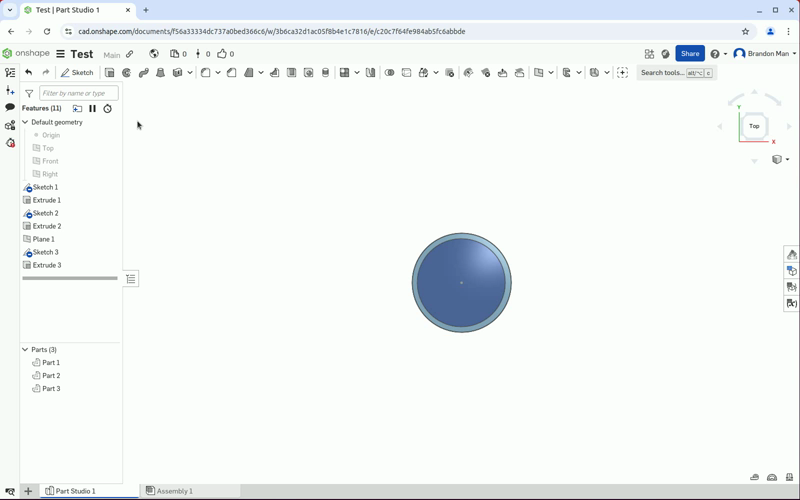
key(up, 3)
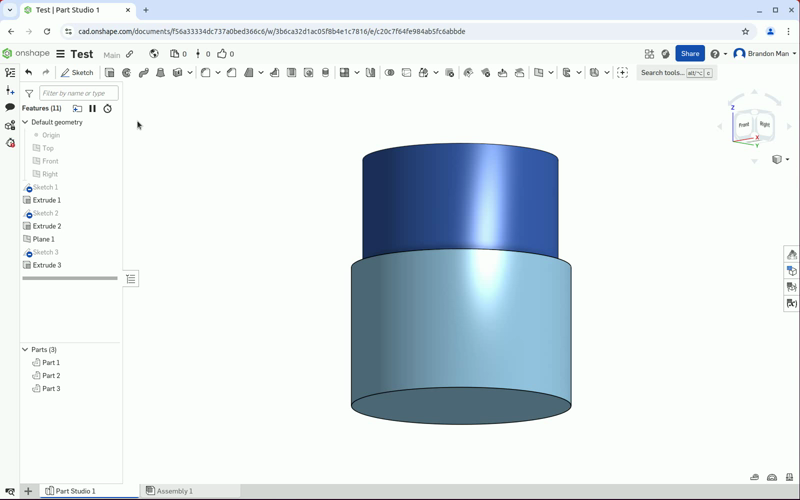
key(left, 3)
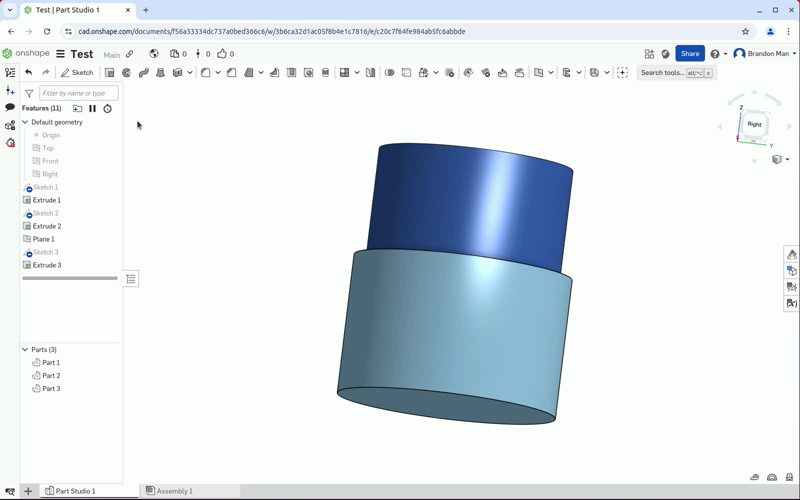
key(right, 3)
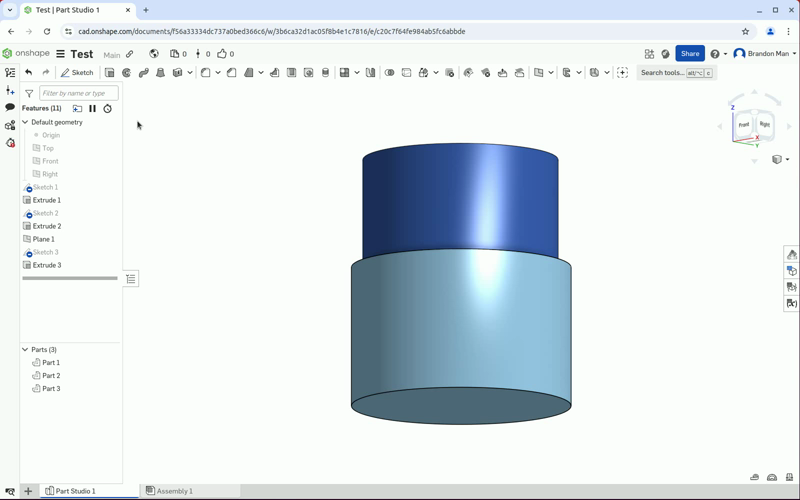
key(down, 3)
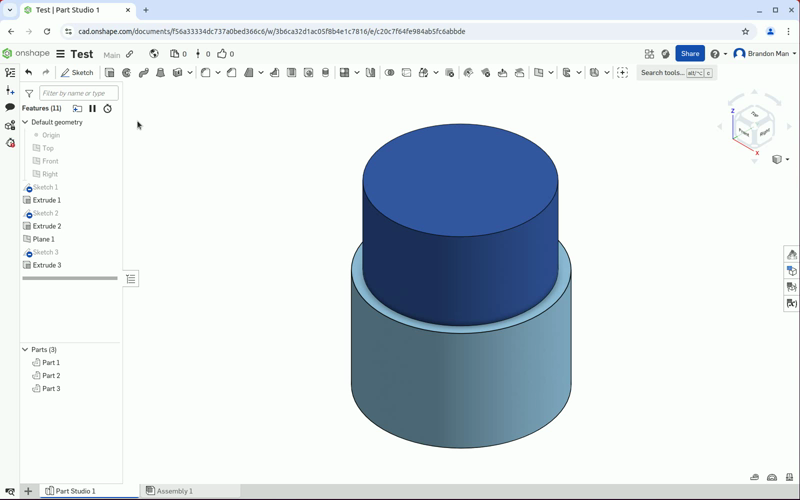
mouse_move(73, 189)
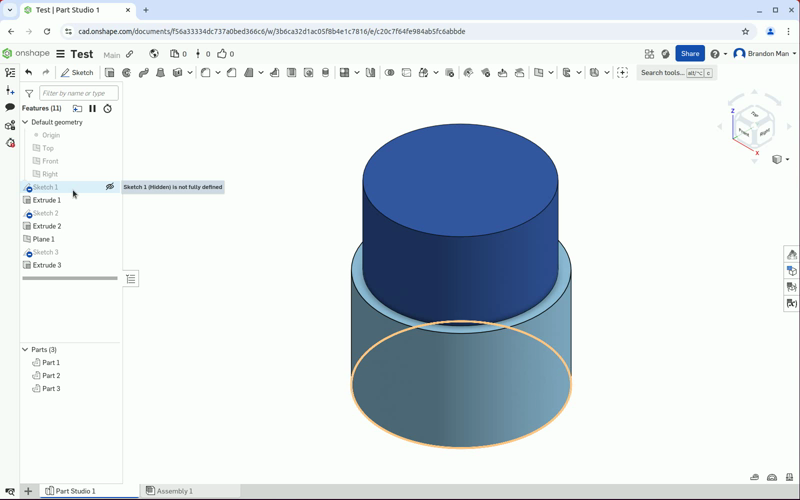
click(73, 189)